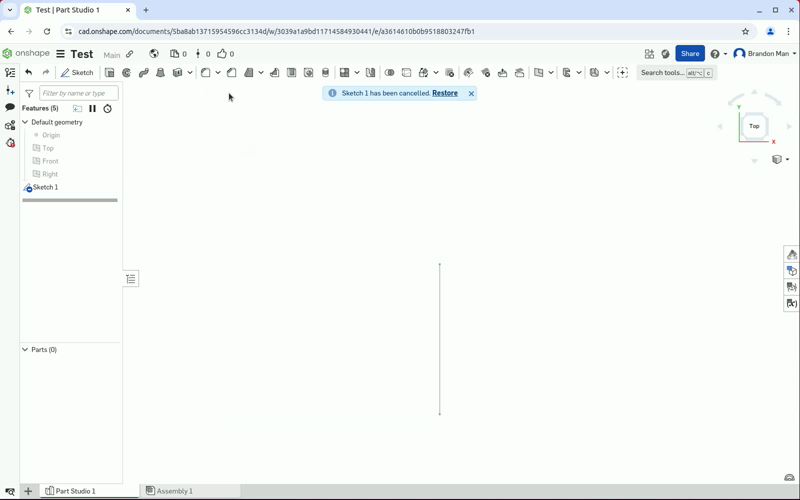
key(shift+h)
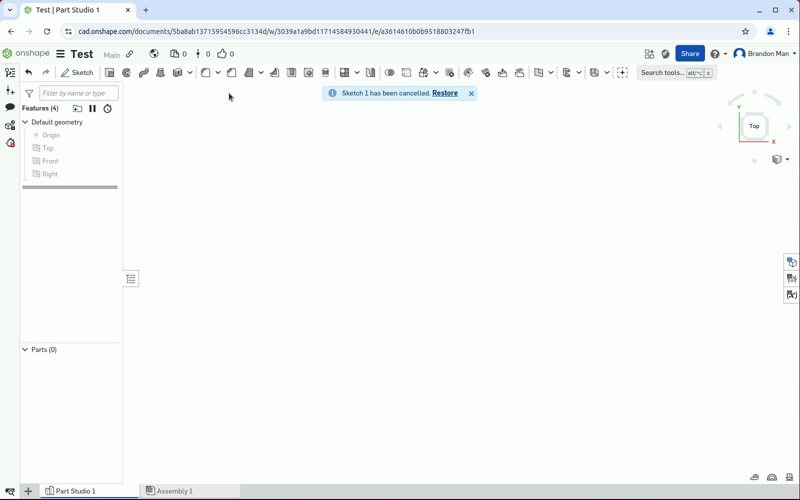
mouse_move(73, 352)
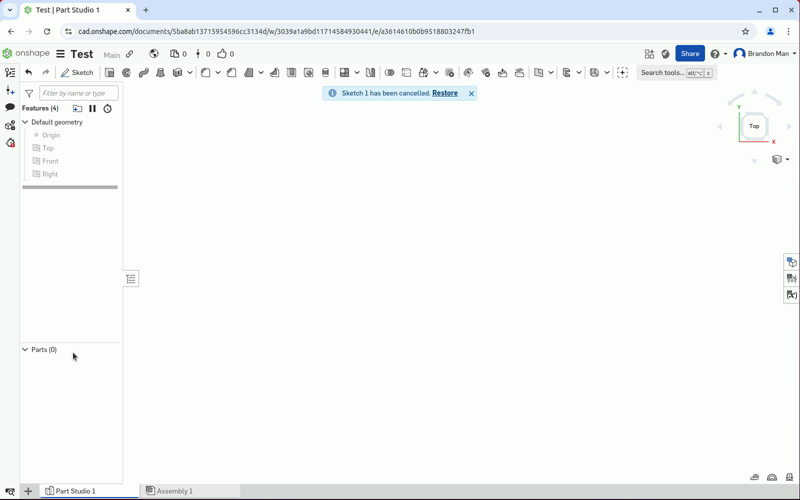
key(y)
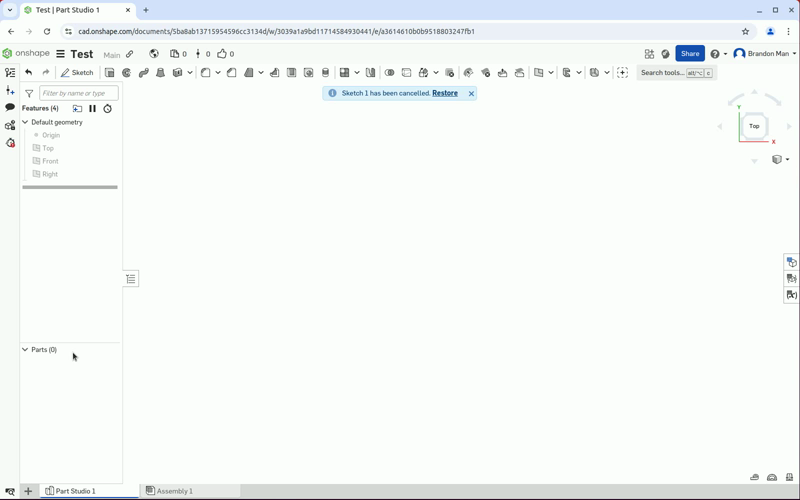
key(shift+p)
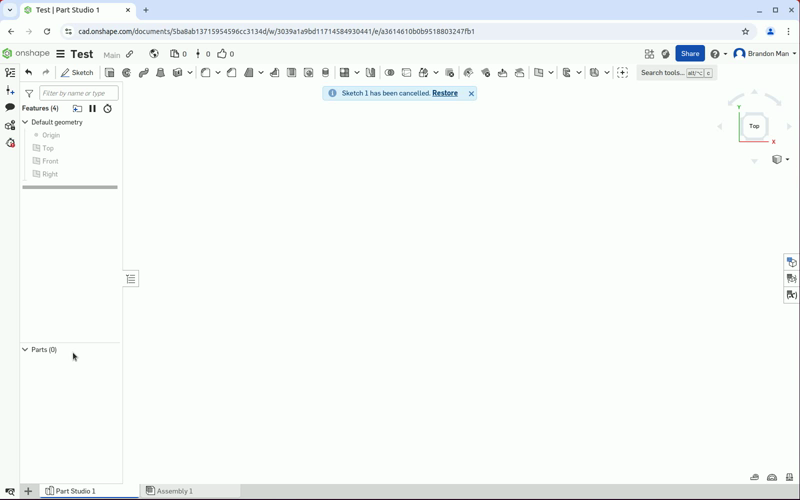
key(space)
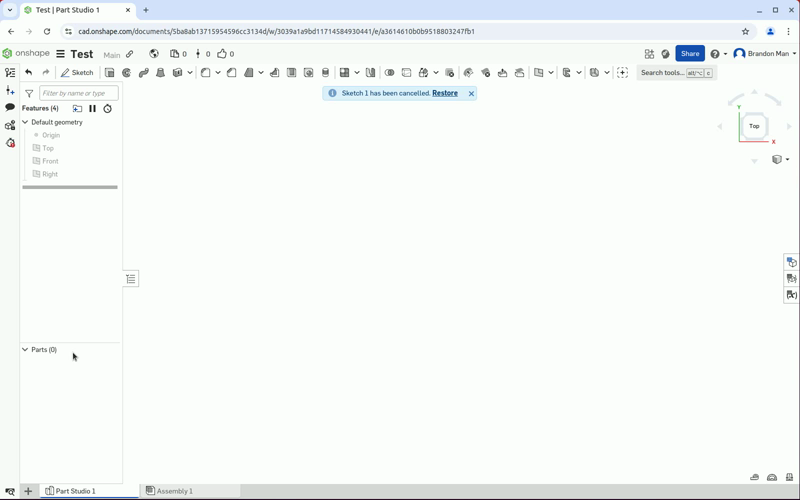
key_down(shift)
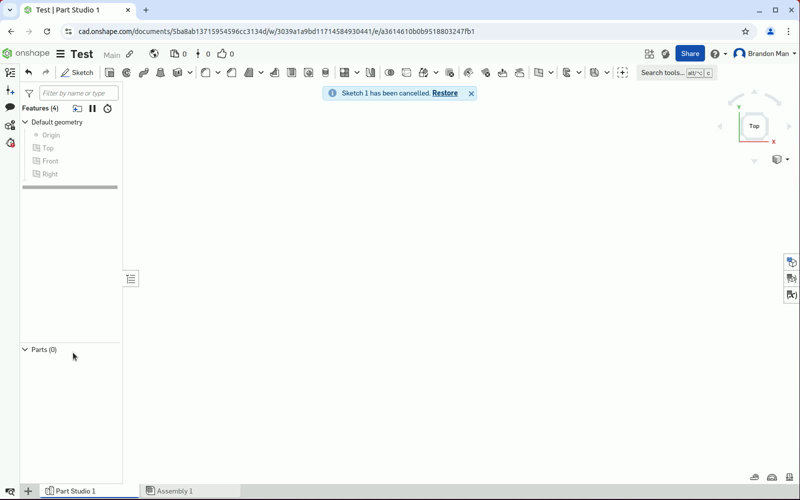
key(up)
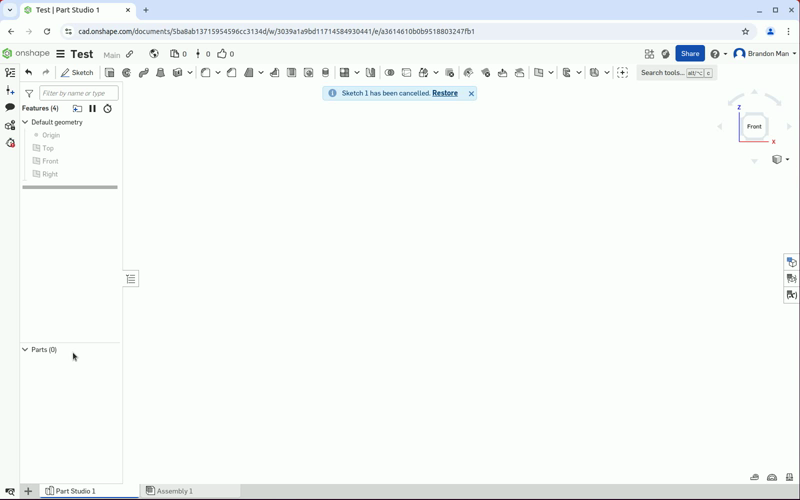
key_up(shift)
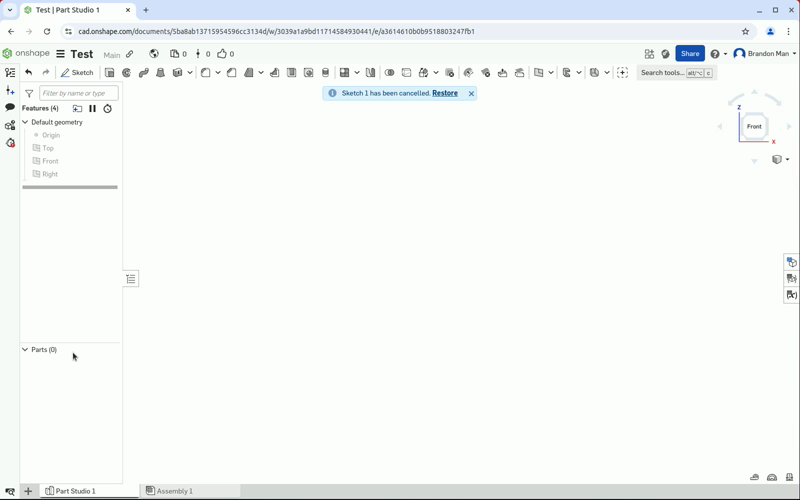
mouse_move(73, 352)
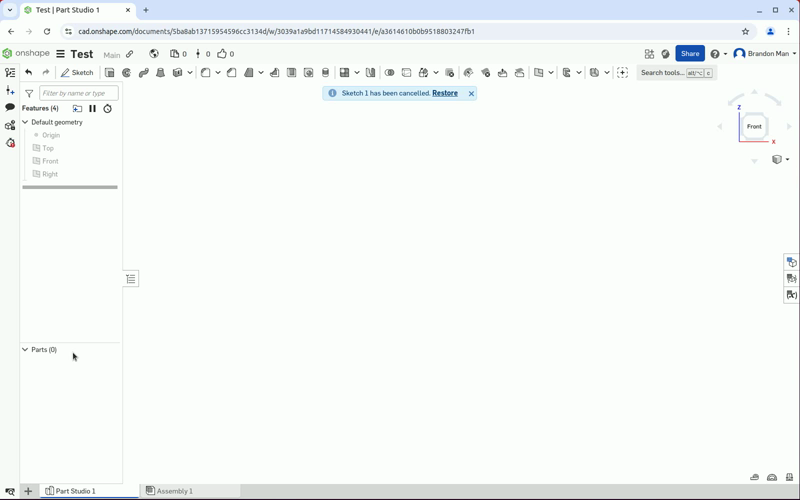
key(shift+y)
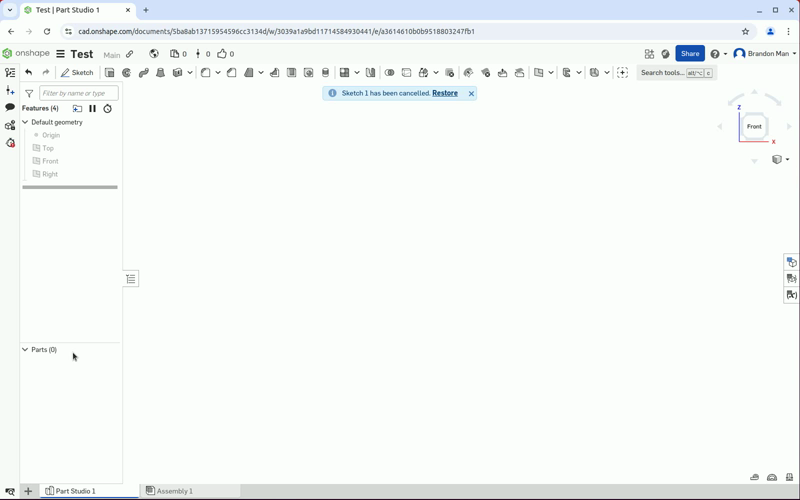
key(shift+s)
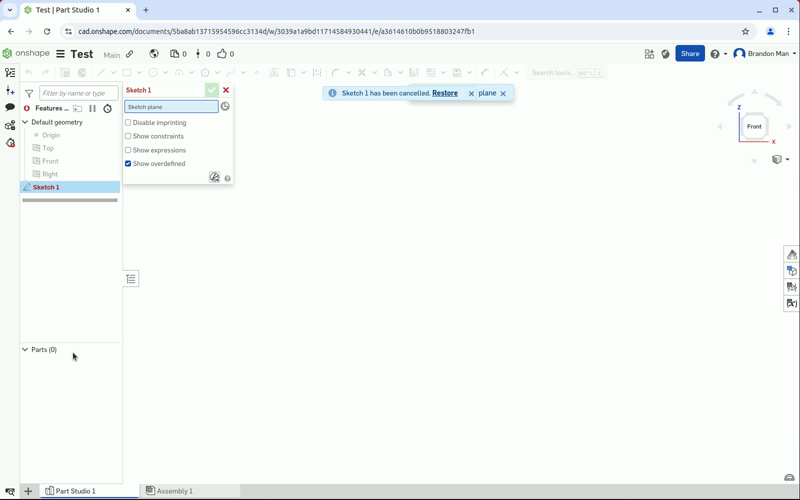
mouse_move(73, 163)
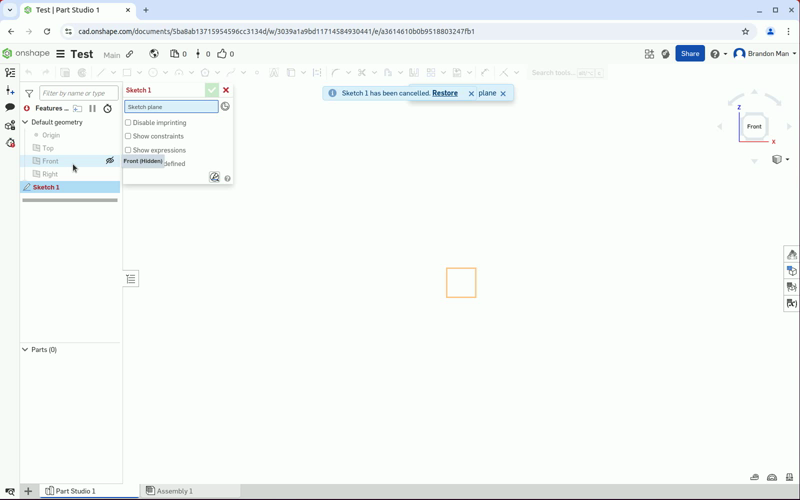
click(73, 163)
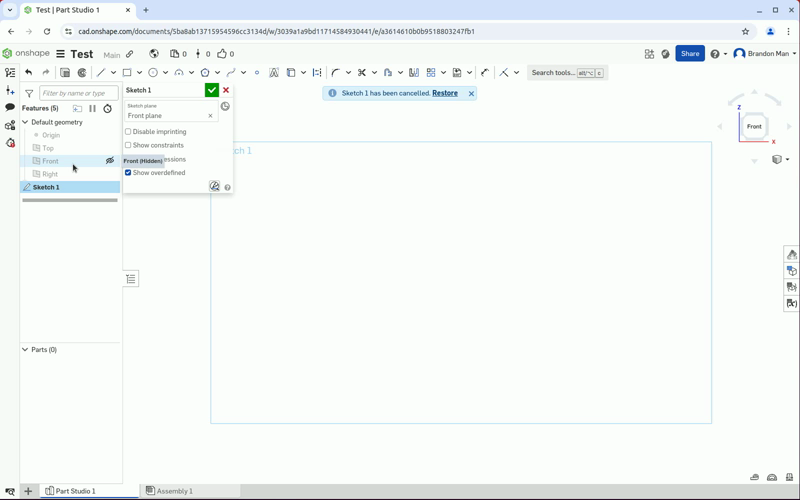
mouse_move(73, 352)
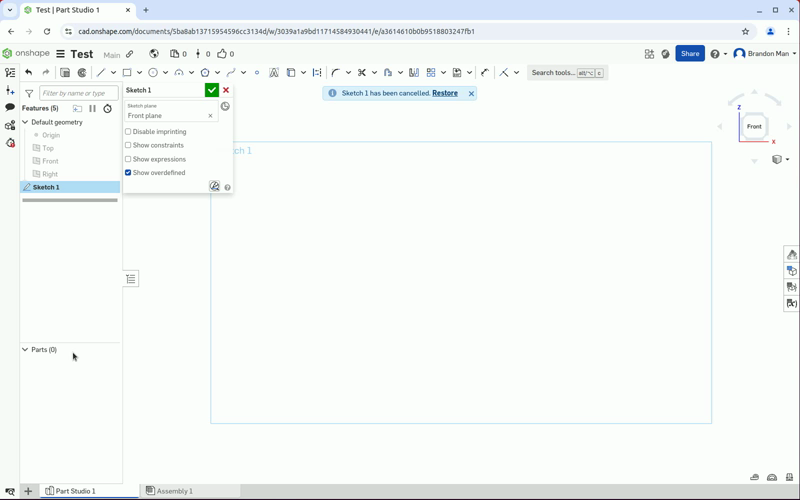
key(y)
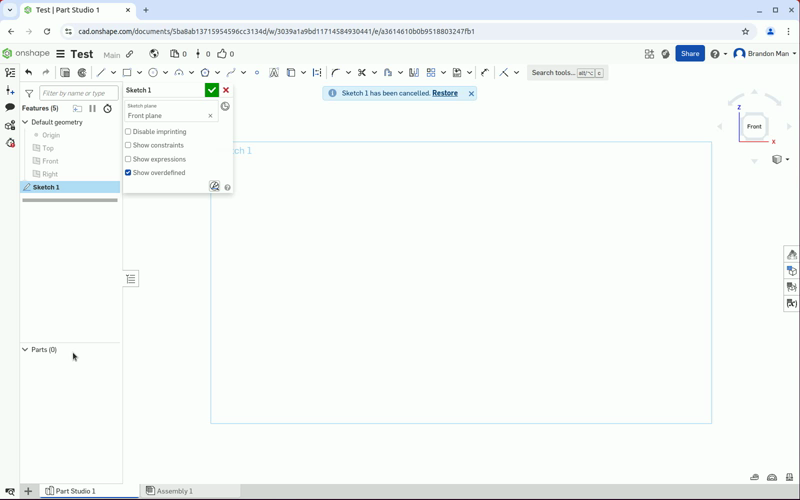
key(c)
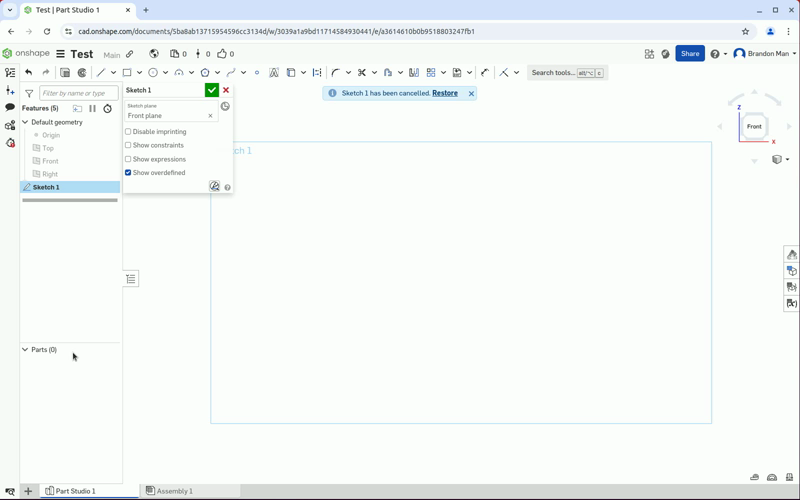
key_down(shift)
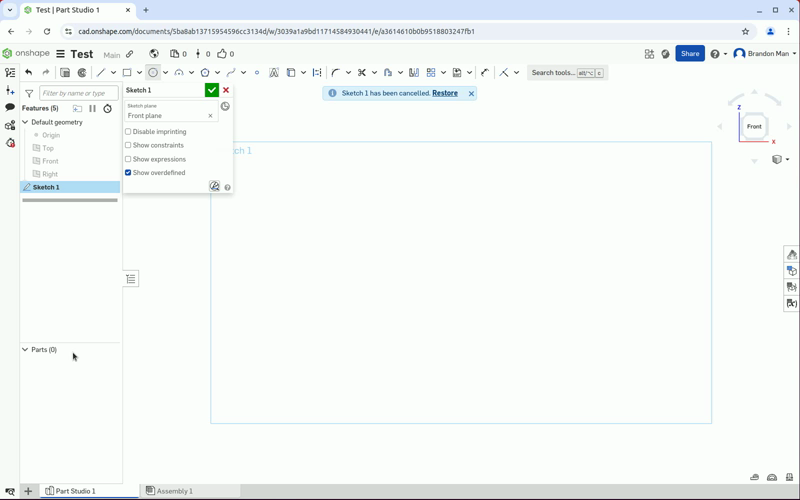
mouse_move(461, 282)
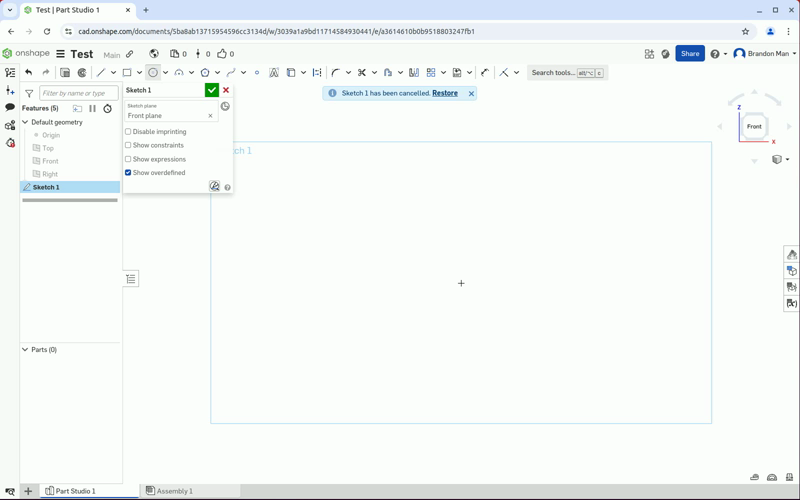
click(461, 282)
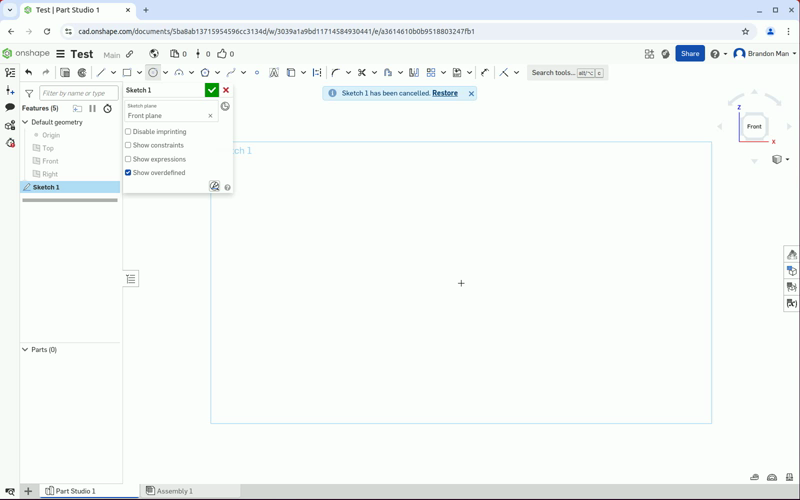
key_up(shift)
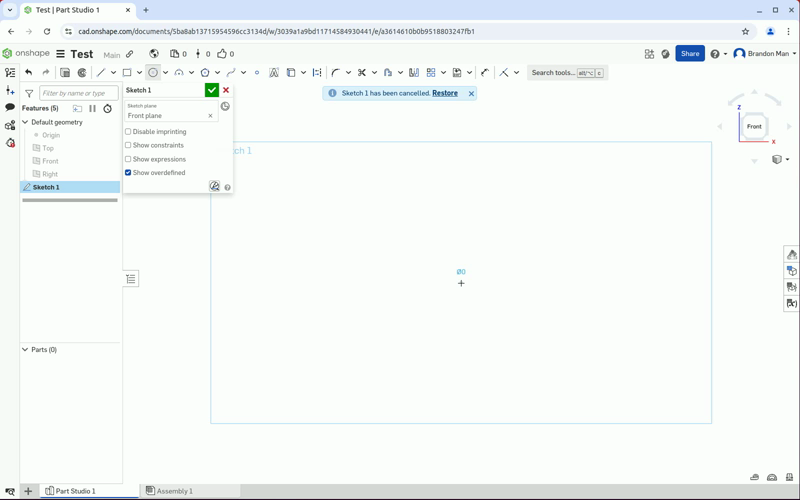
mouse_move(532, 282)
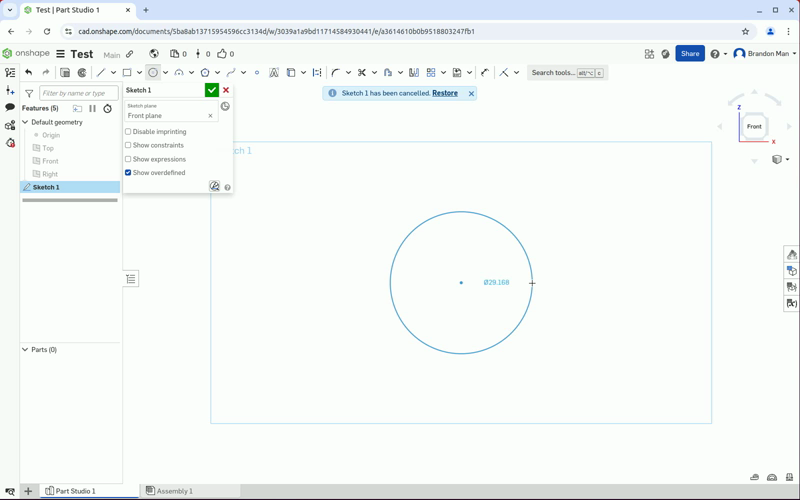
click(532, 282)
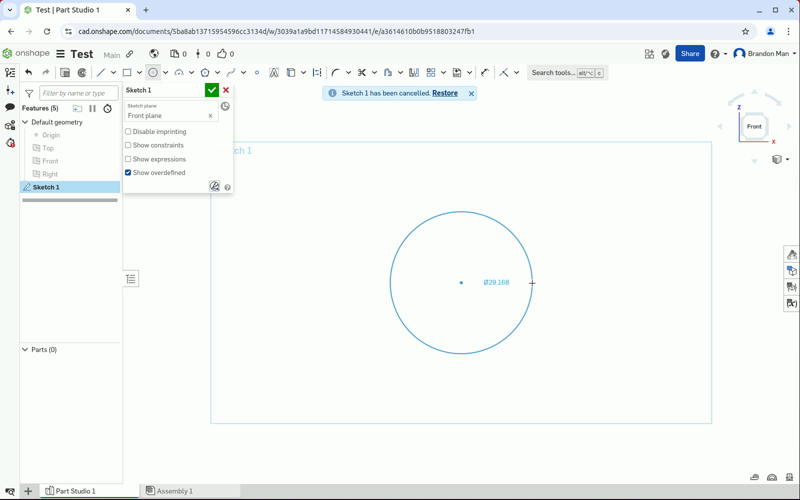
key(esc)
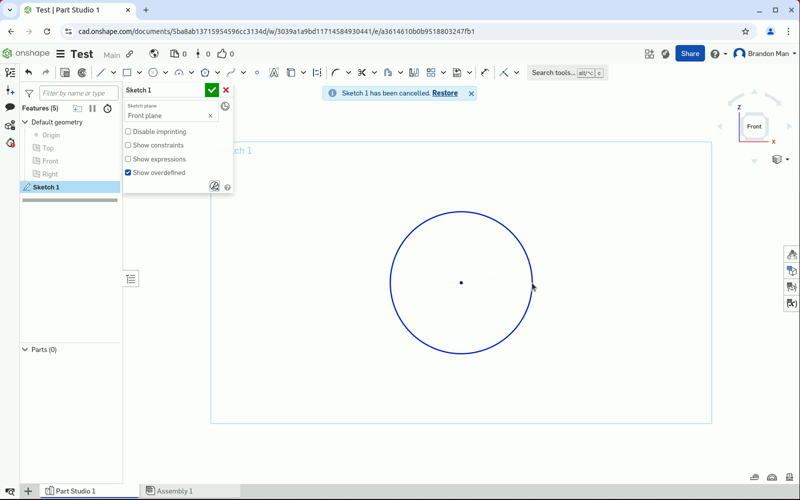
mouse_move(427, 242)
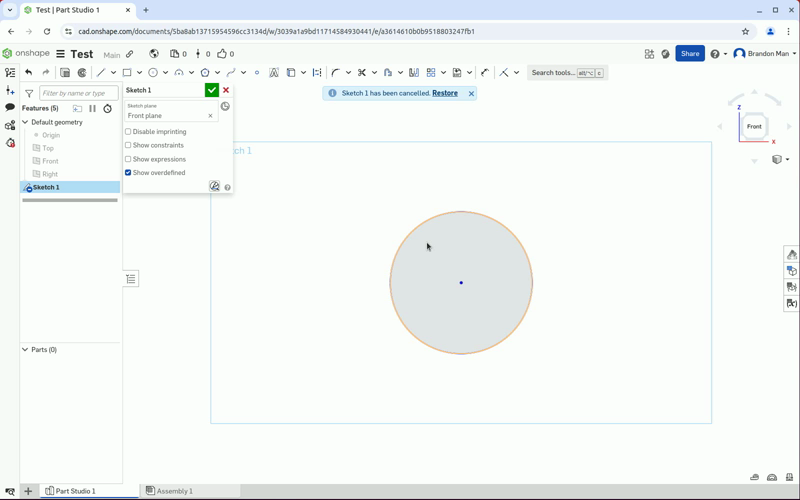
click(427, 242)
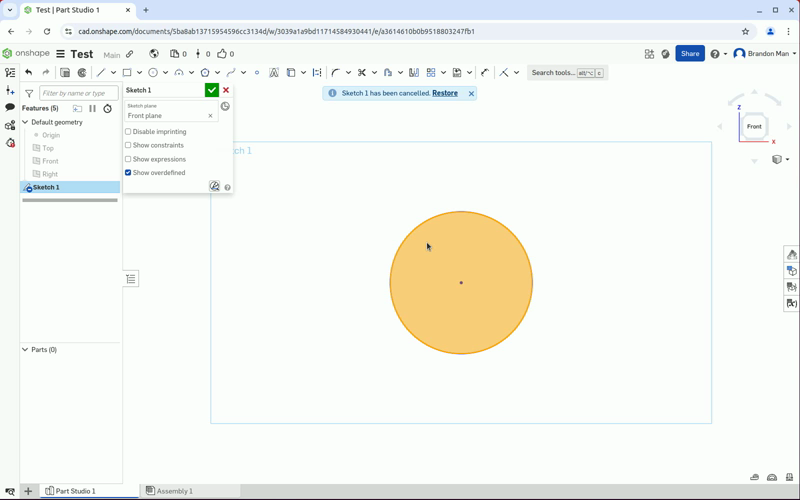
mouse_move(73, 352)
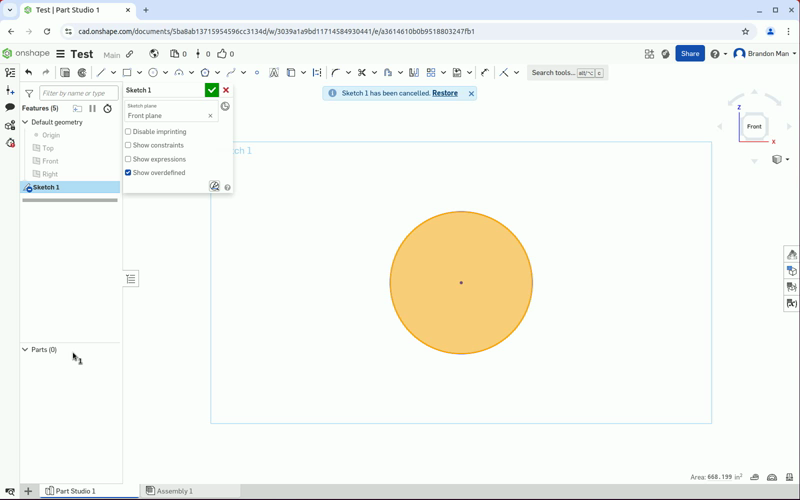
key(shift+y)
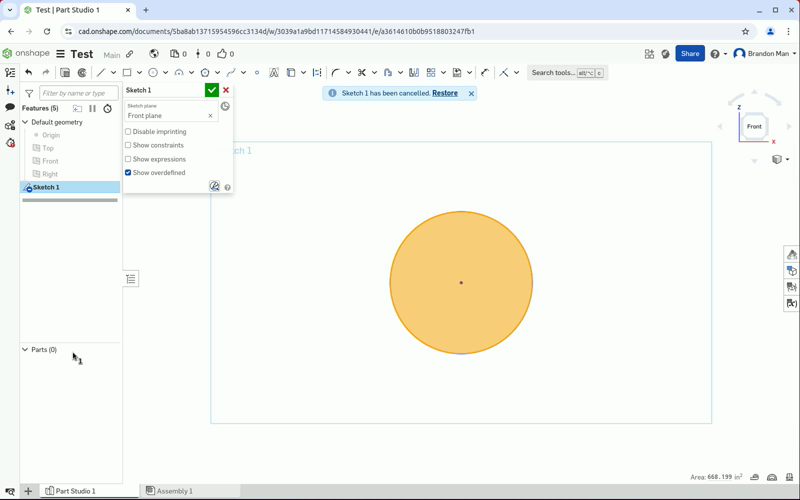
key(shift+e)
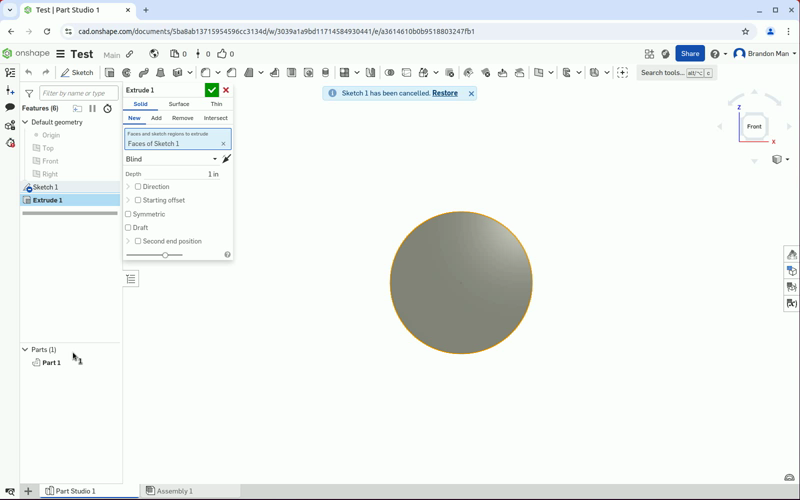
mouse_move(143, 106)
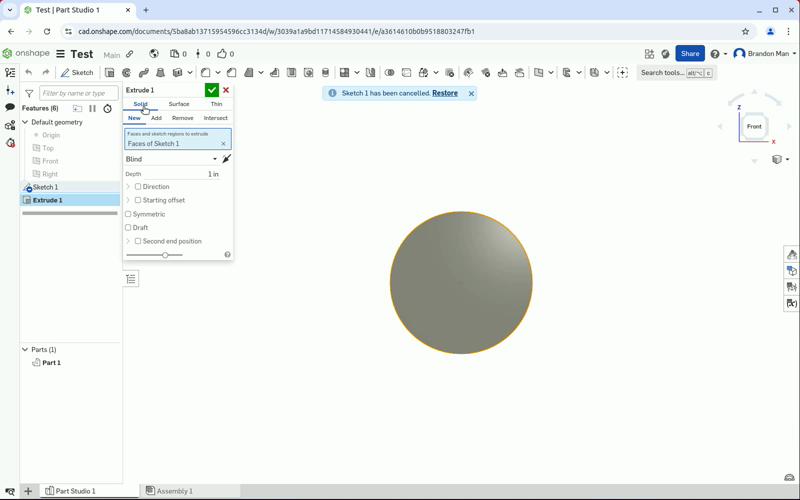
click(143, 106)
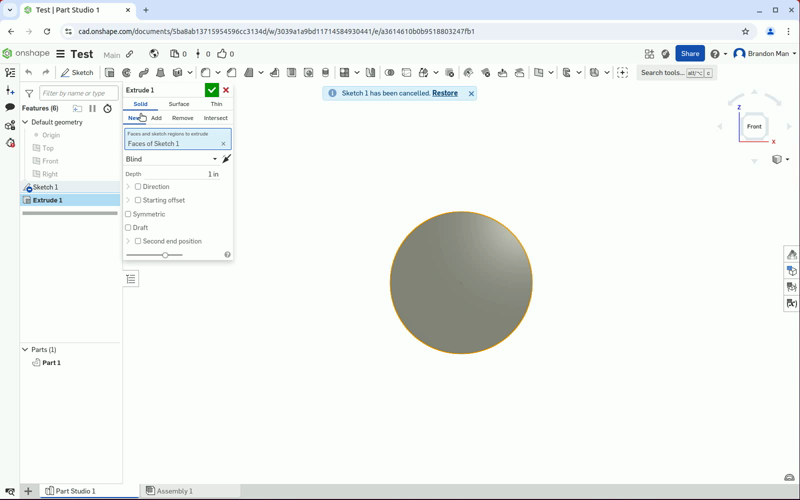
mouse_move(137, 120)
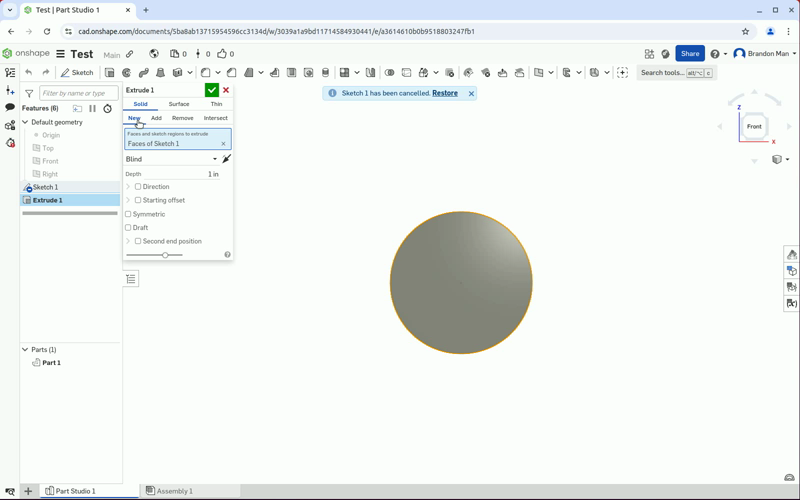
click(137, 120)
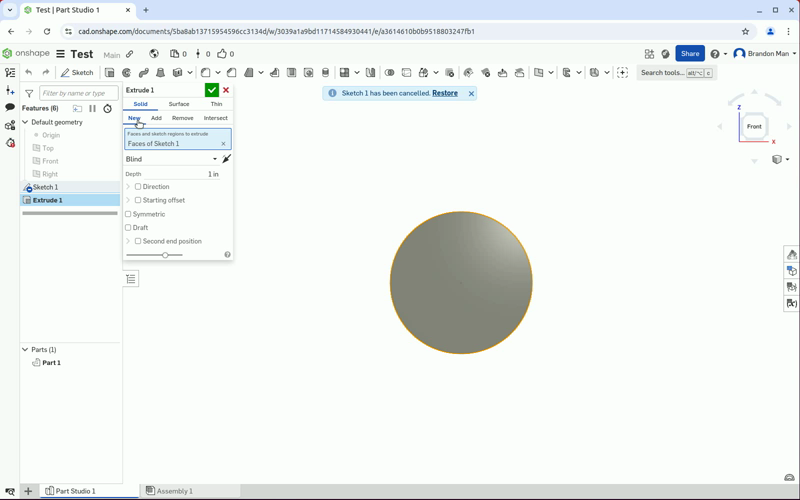
key(tab, 4)
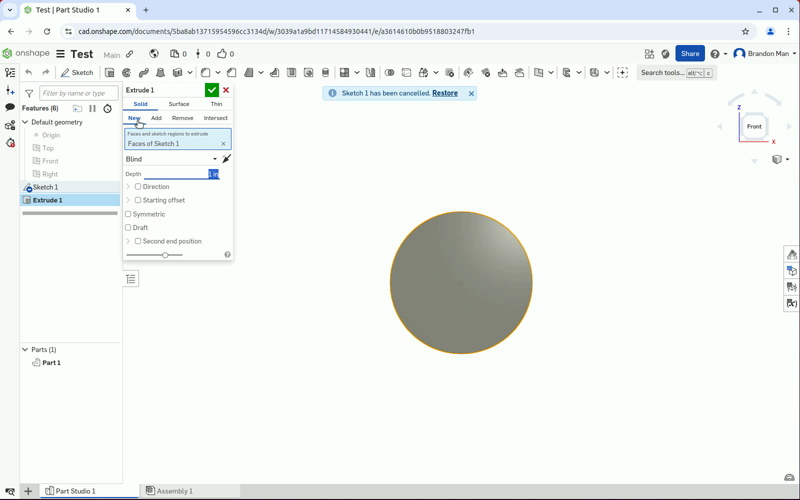
text(2.889)
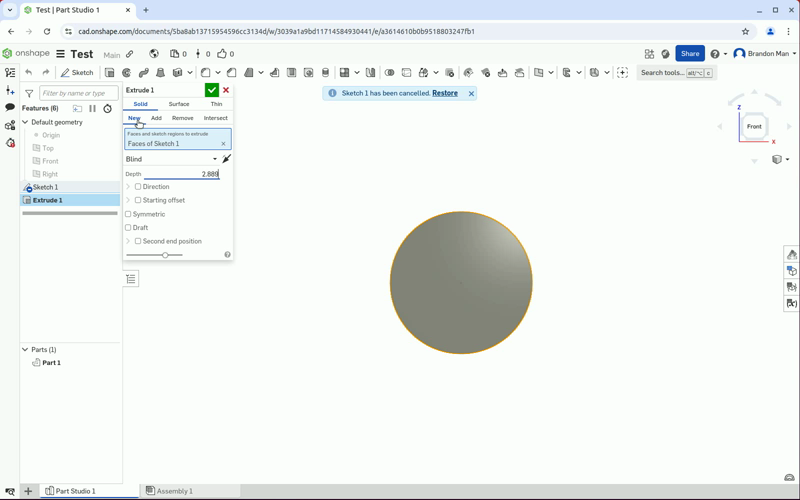
key(enter)
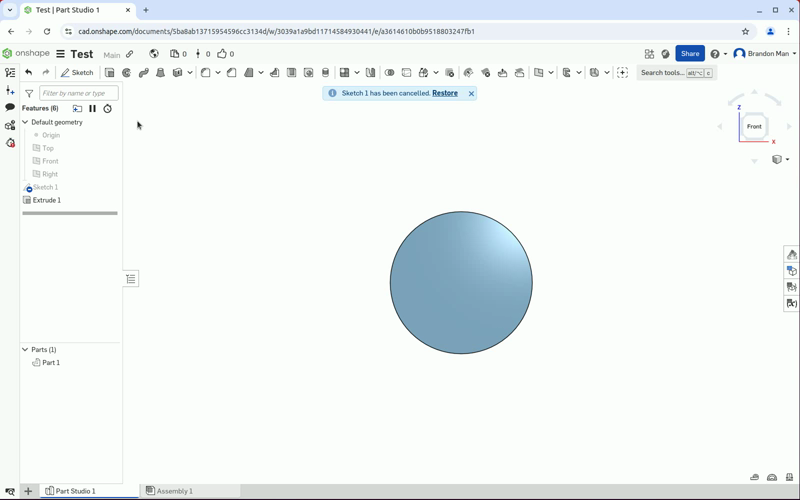
key(shift+h)
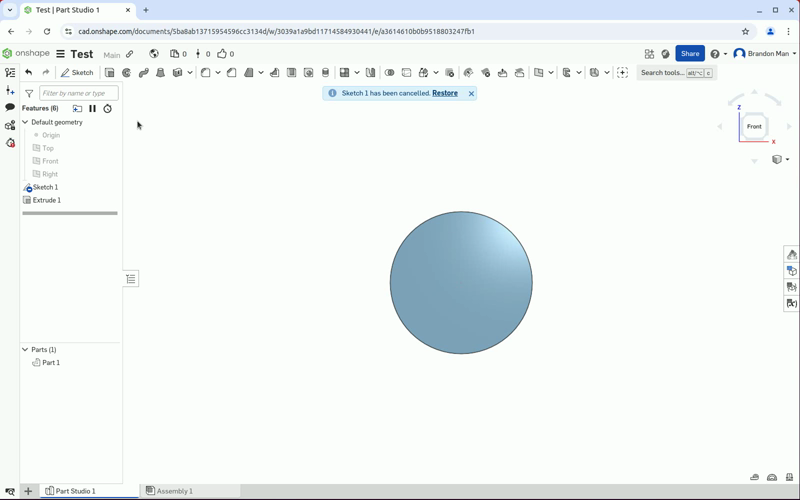
key(shift+h)
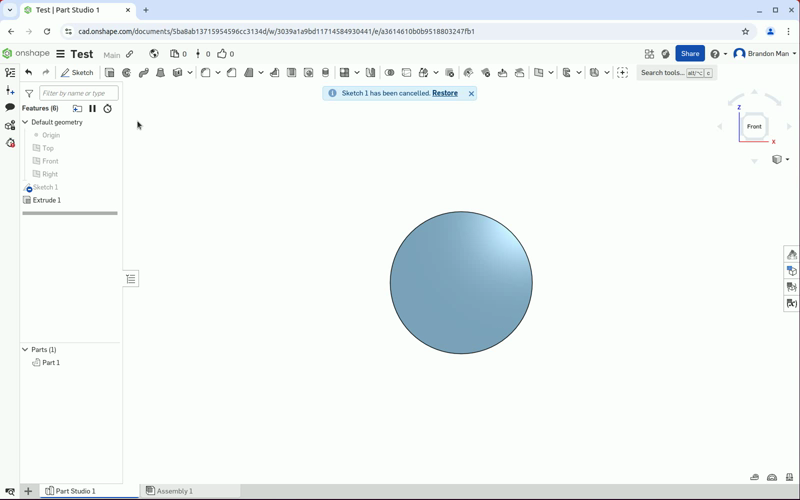
mouse_move(73, 189)
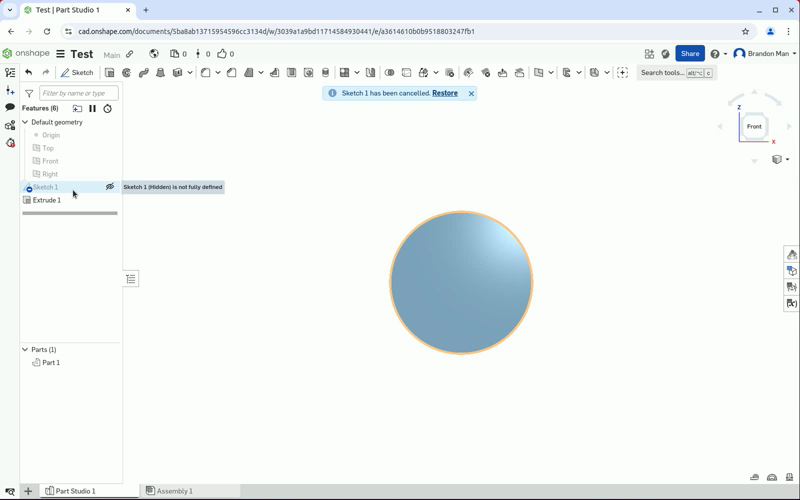
click(73, 189)
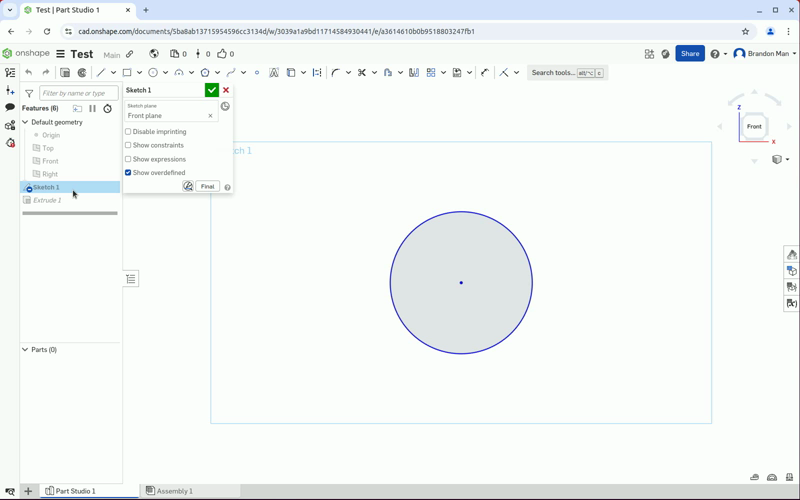
mouse_move(229, 92)
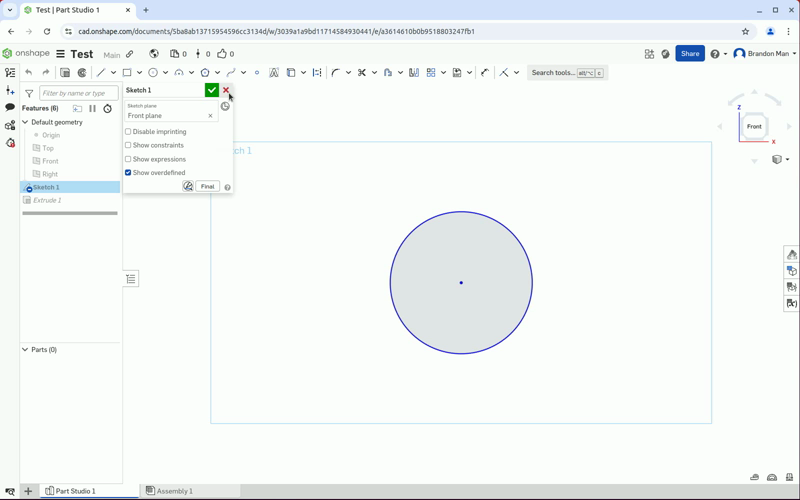
click(229, 92)
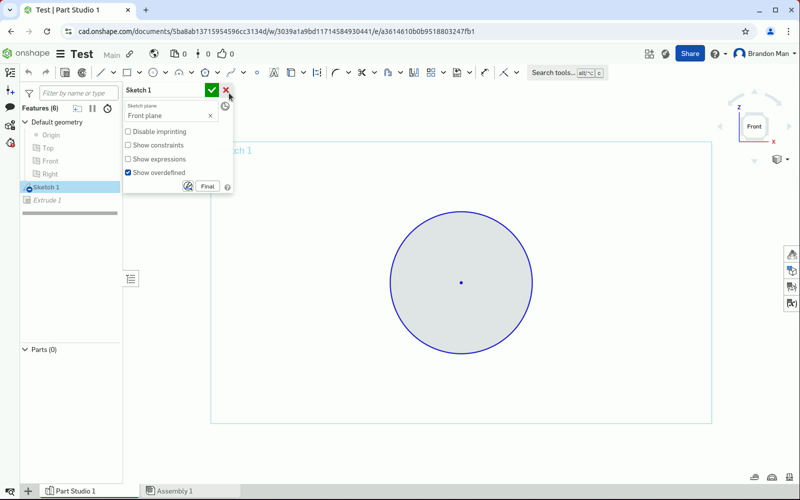
key(shift+s)
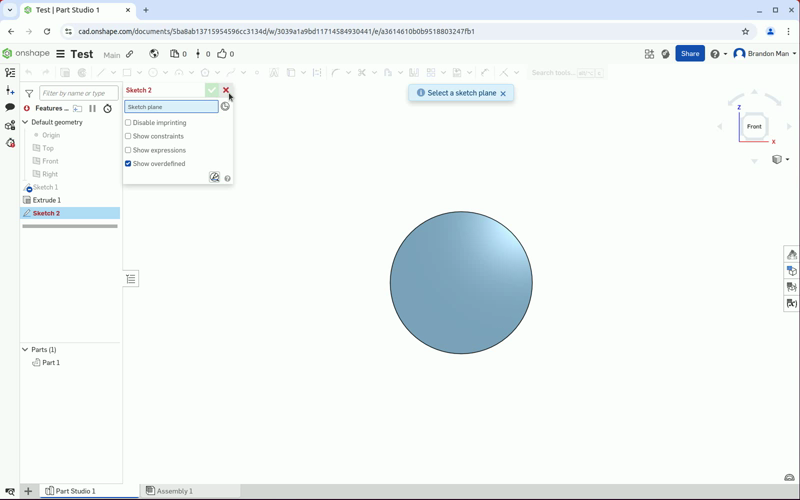
mouse_move(73, 163)
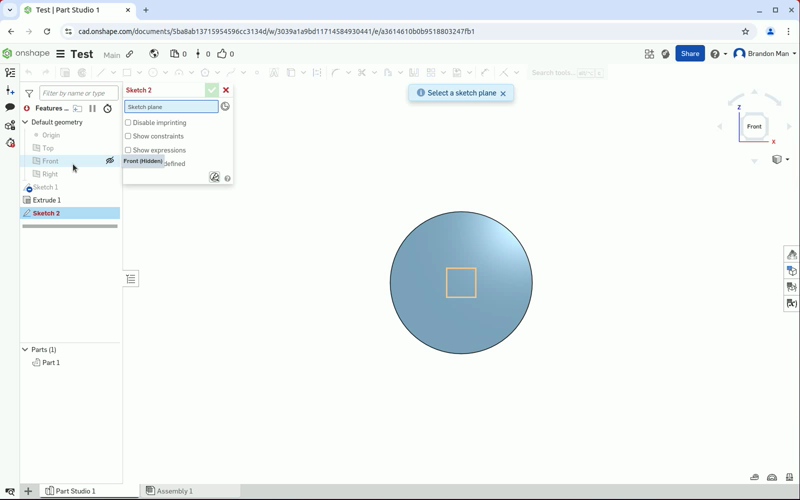
click(73, 163)
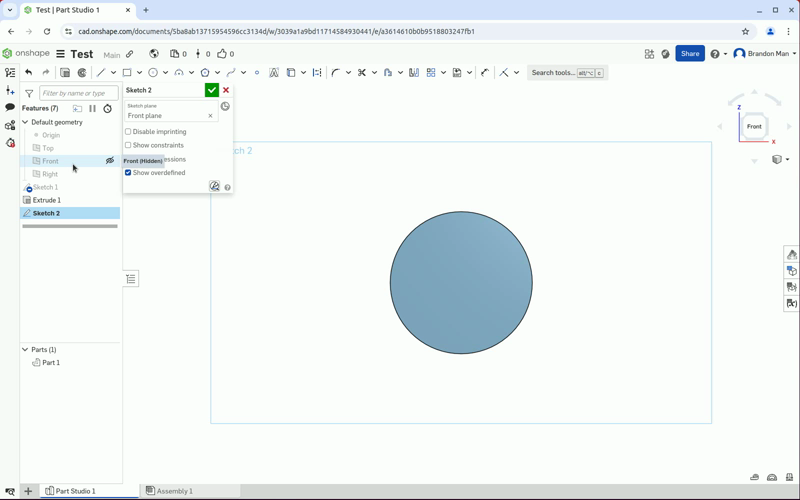
mouse_move(73, 352)
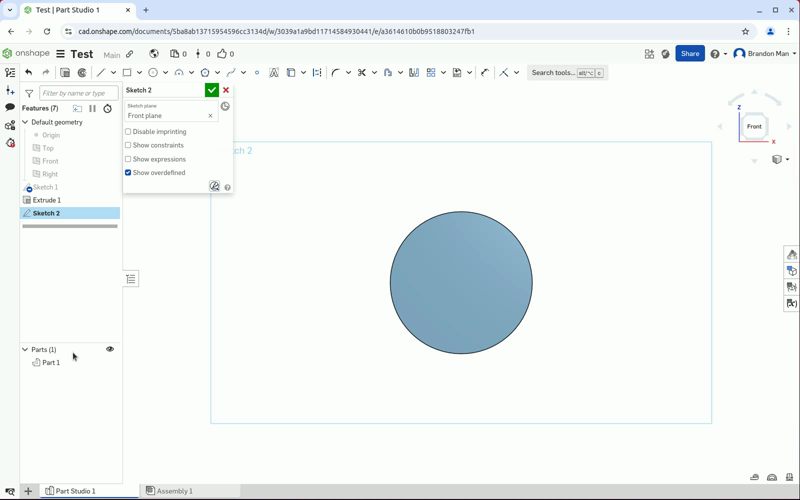
key(y)
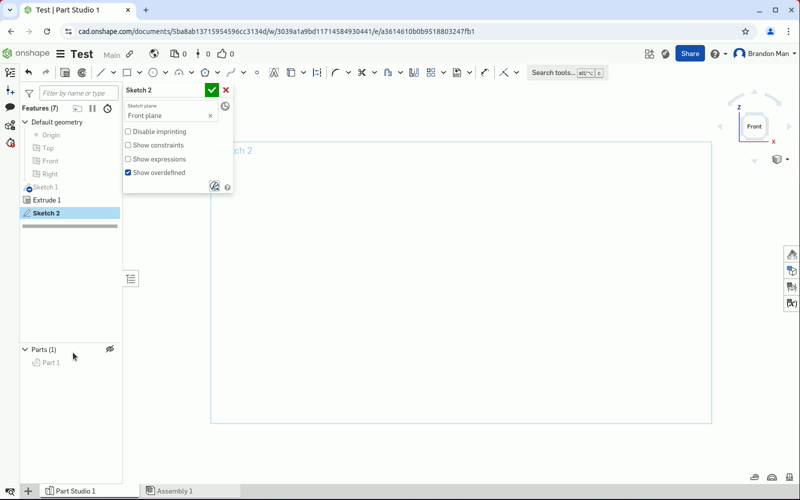
key(c)
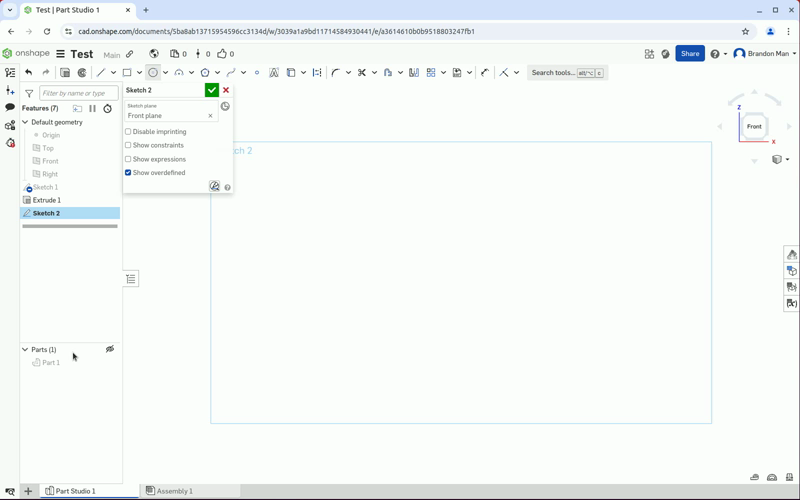
key_down(shift)
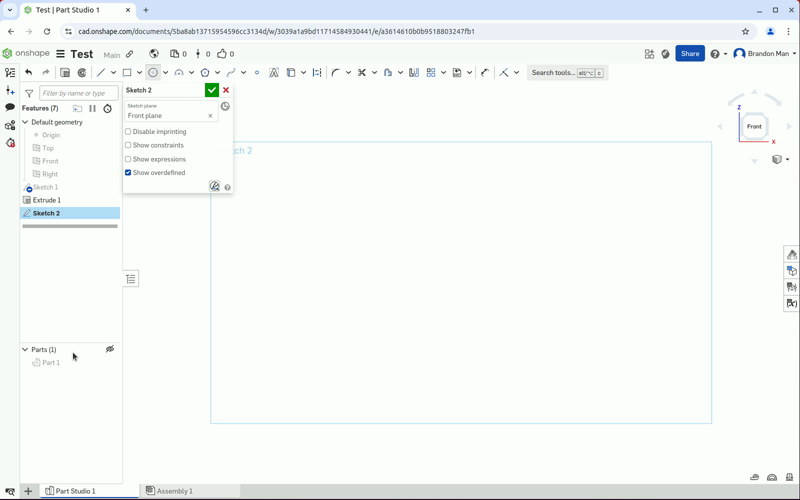
mouse_move(461, 282)
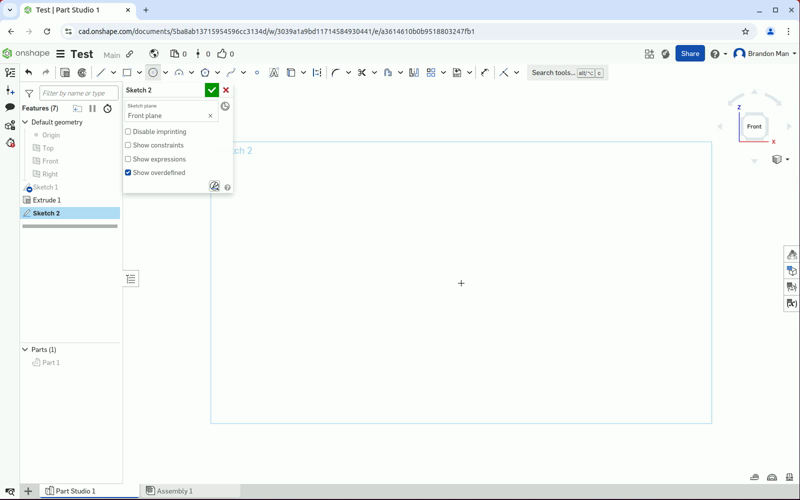
click(461, 282)
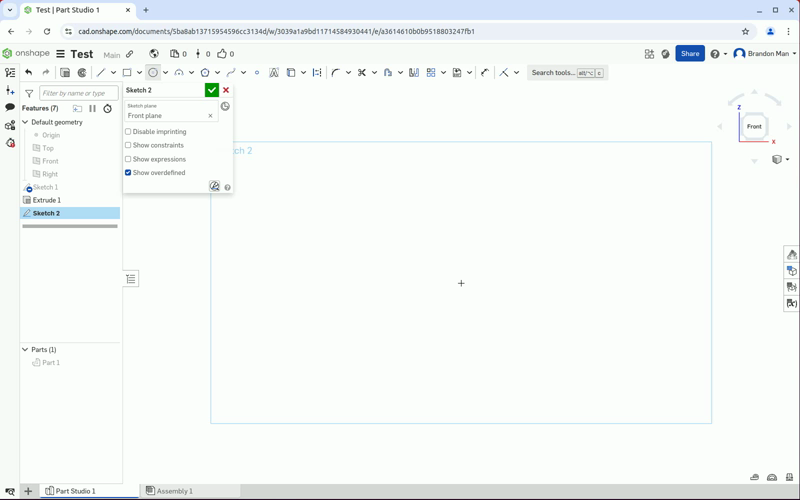
key_up(shift)
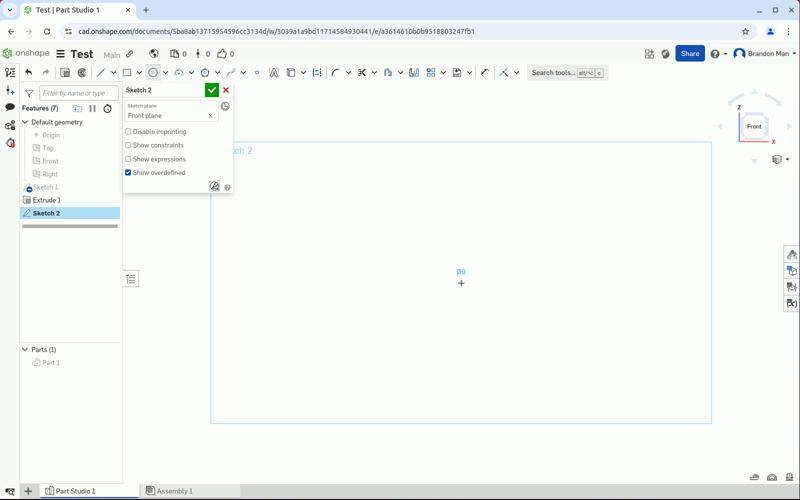
mouse_move(518, 282)
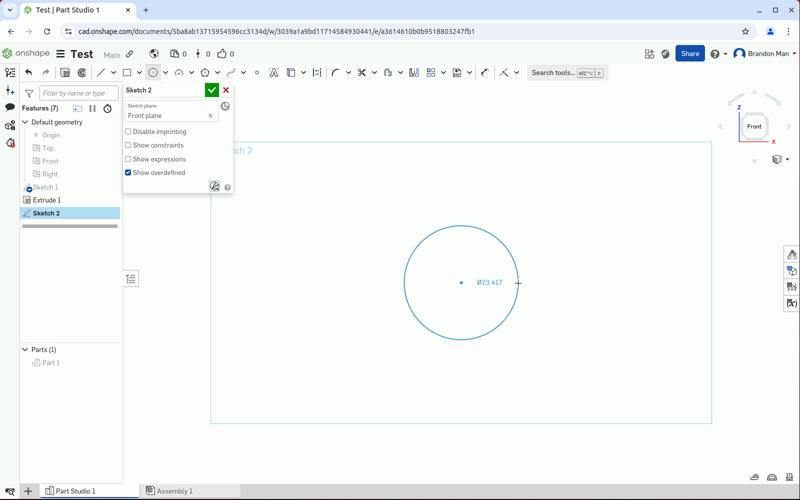
click(518, 282)
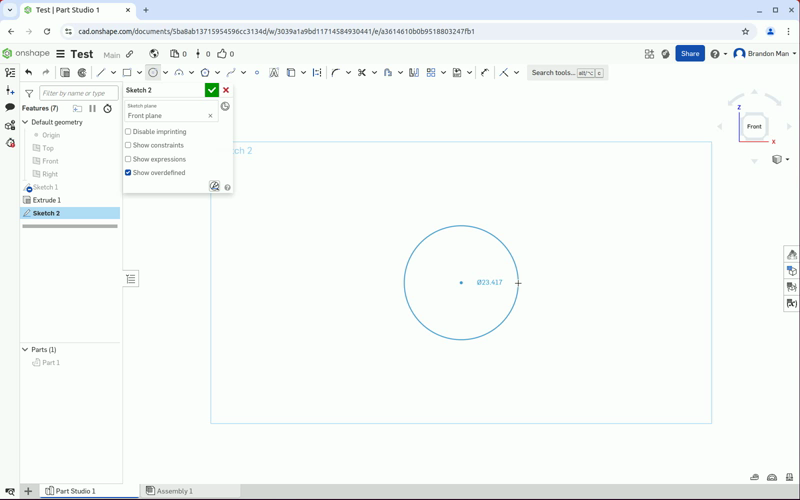
key(esc)
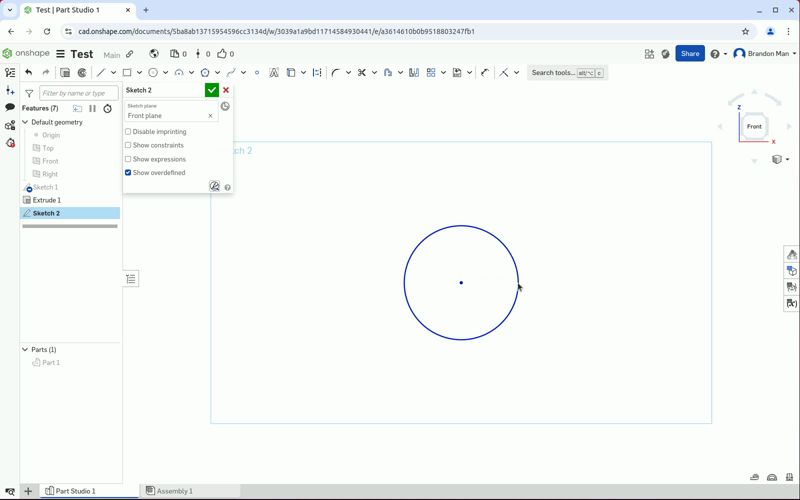
mouse_move(504, 257)
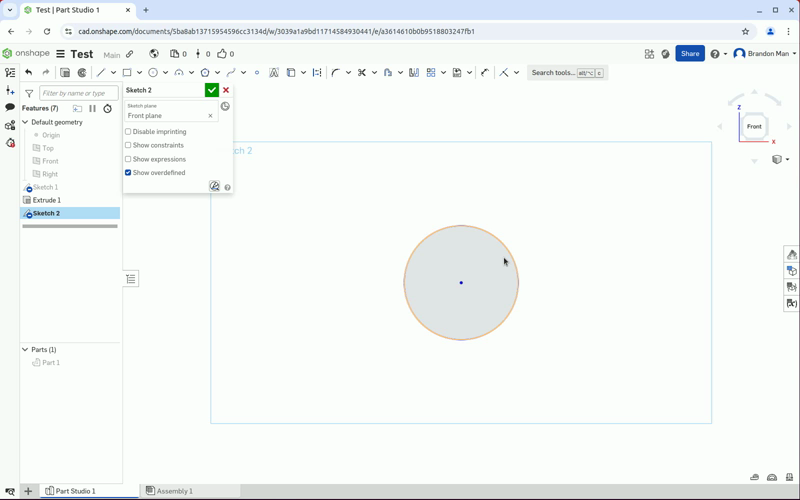
click(504, 257)
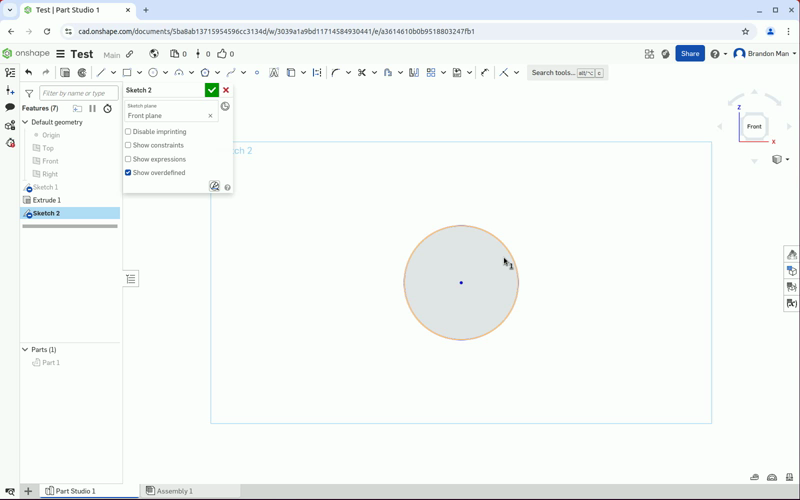
mouse_move(73, 352)
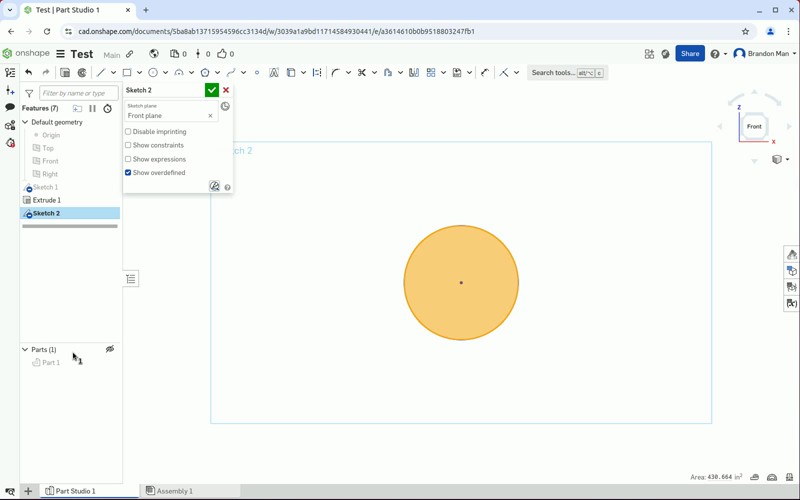
key(shift+y)
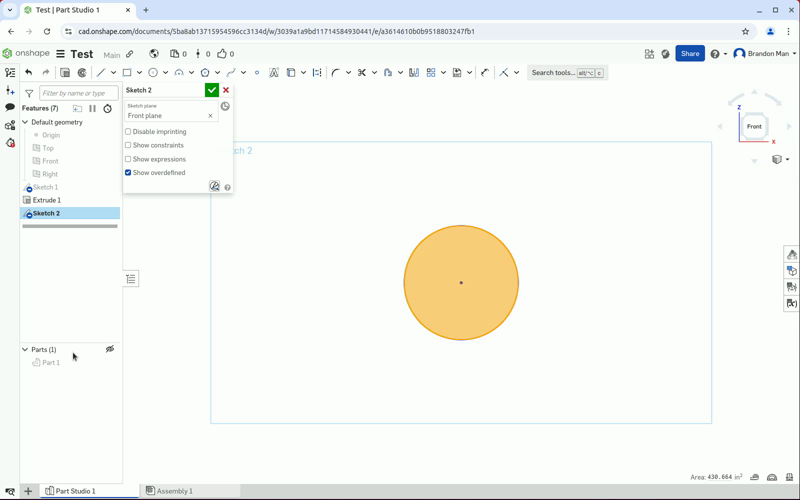
key(shift+e)
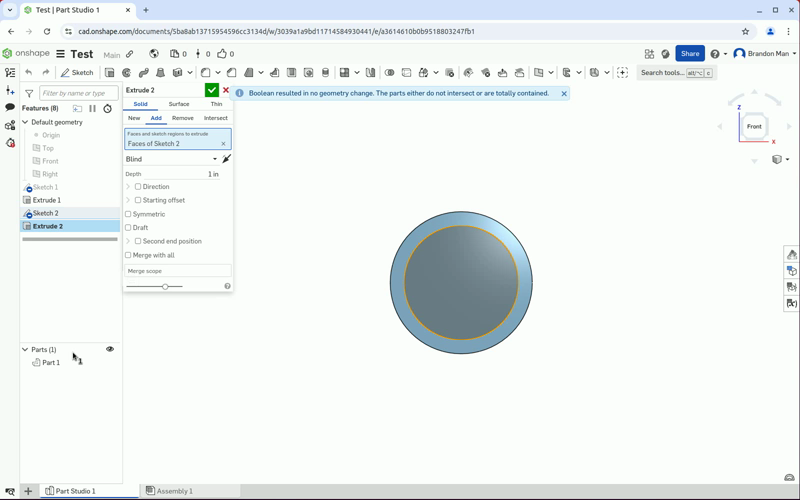
mouse_move(143, 106)
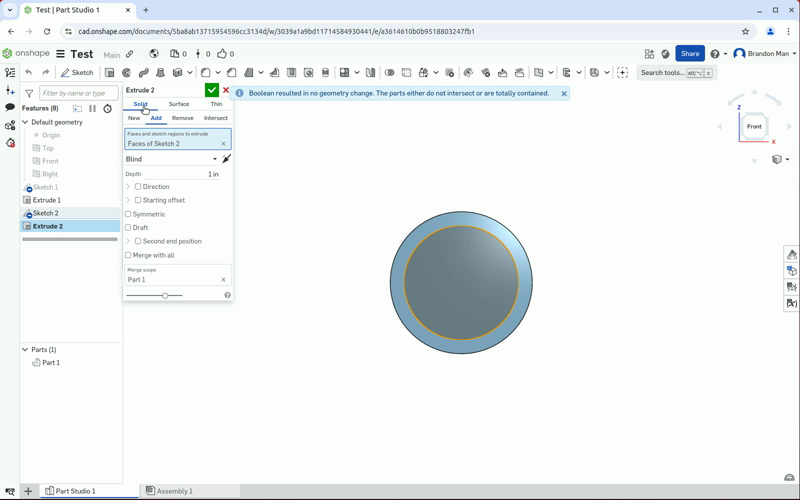
click(143, 106)
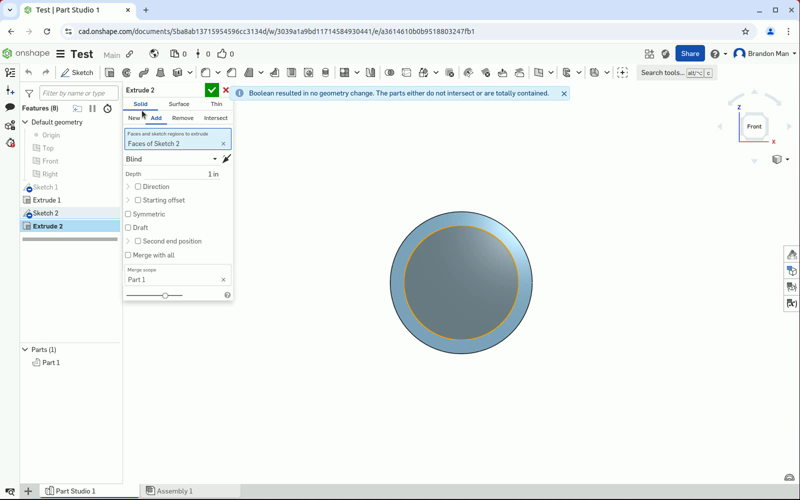
mouse_move(137, 120)
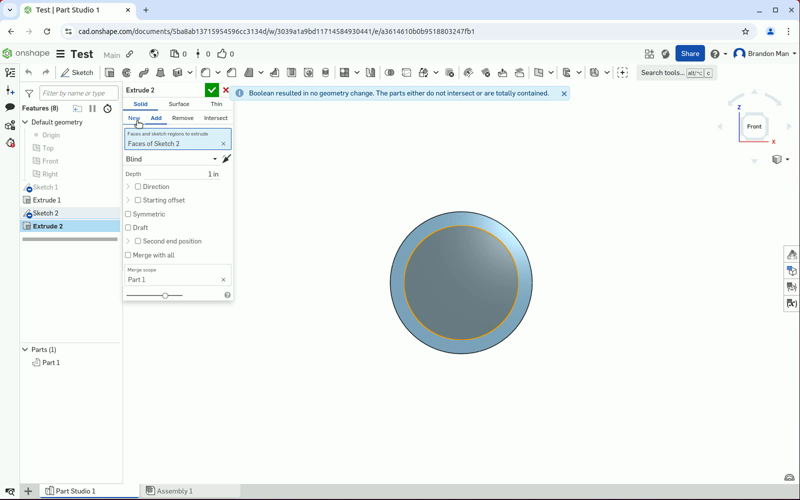
click(137, 120)
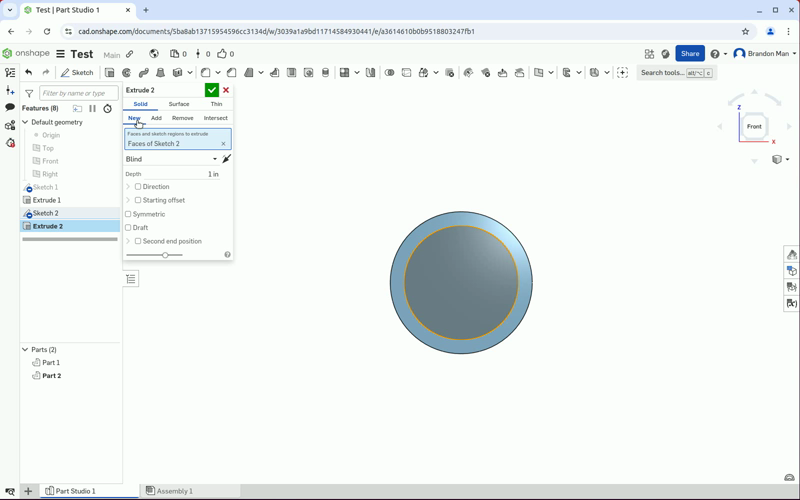
key(tab, 4)
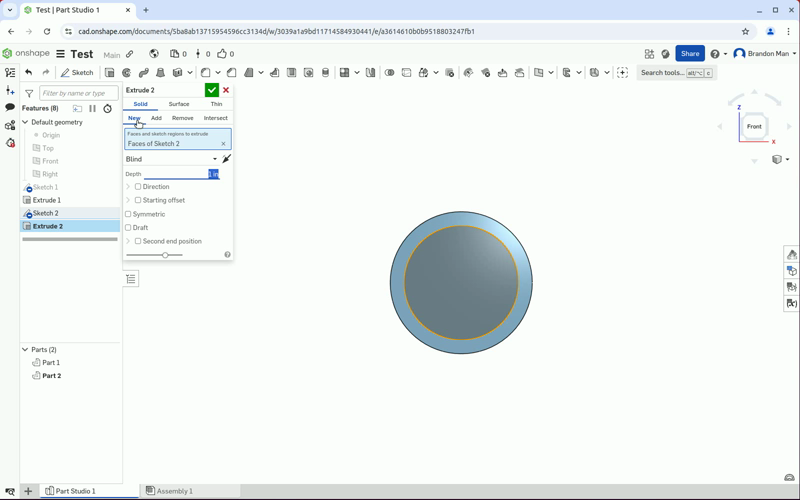
text(23.108)
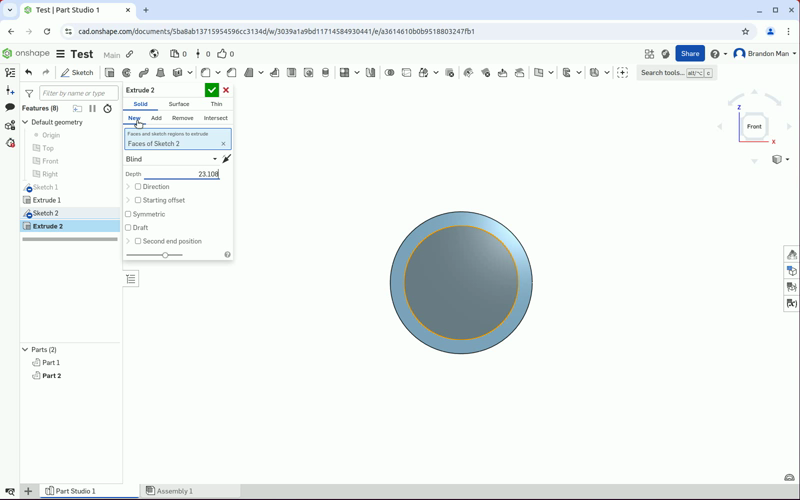
key(enter)
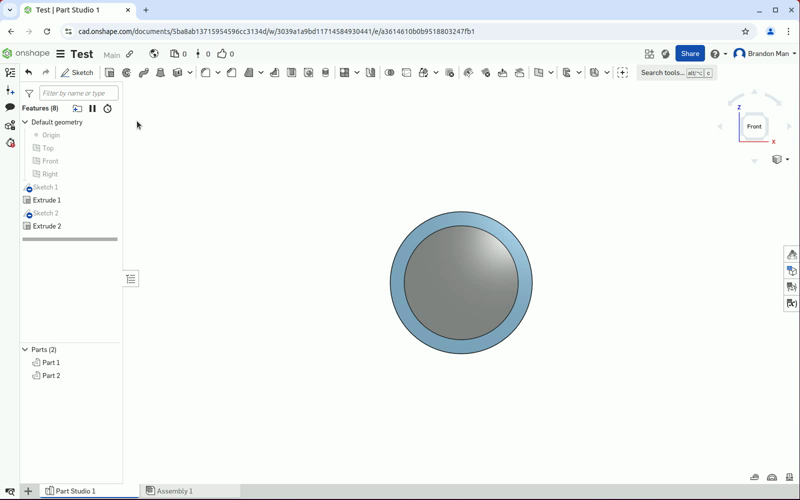
key(shift+h)
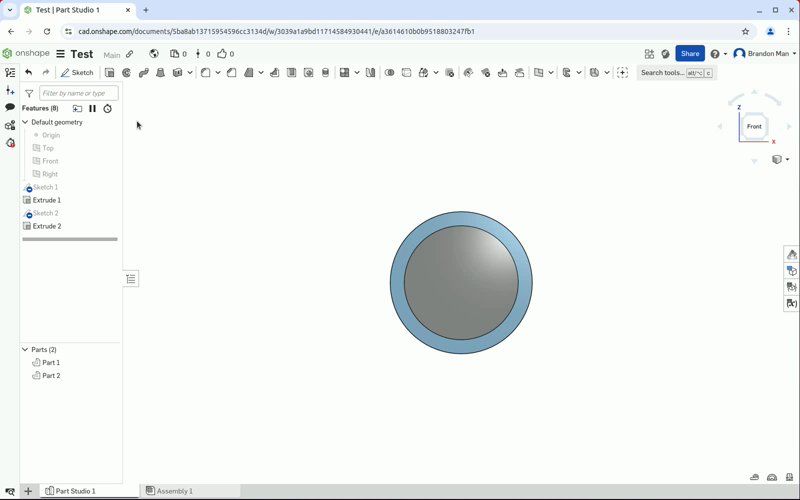
key(shift+h)
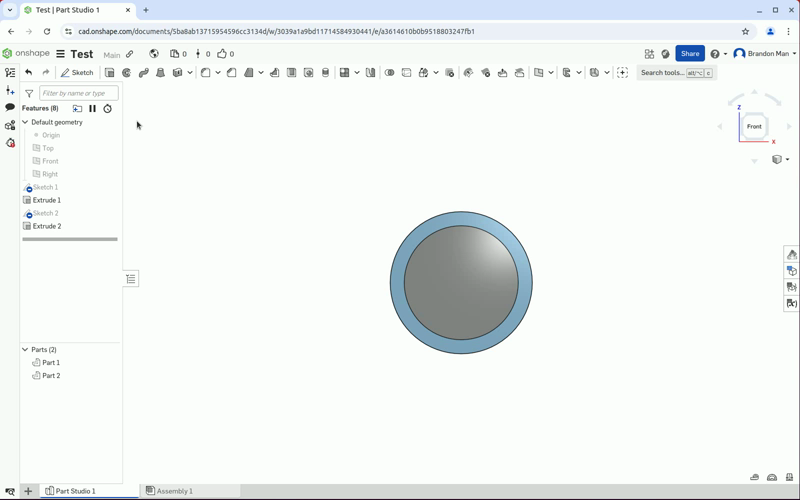
mouse_move(73, 189)
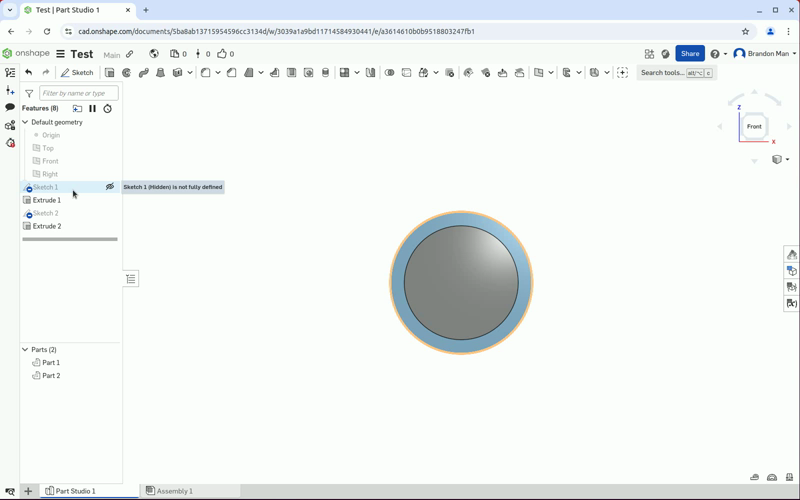
click(73, 189)
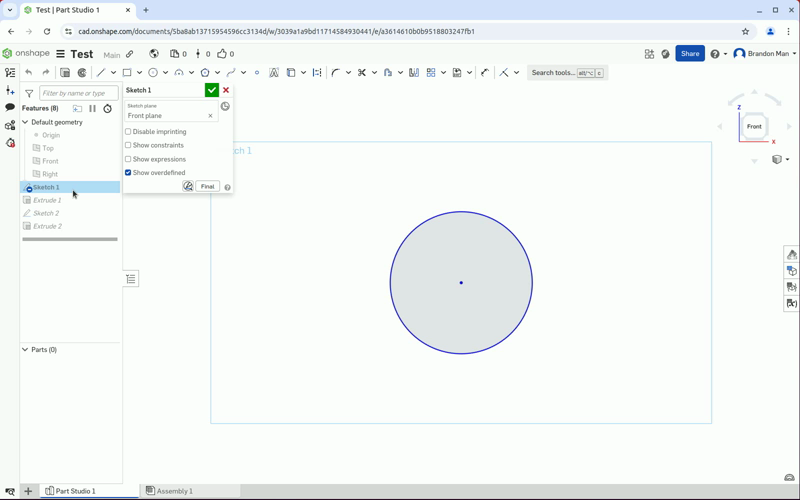
mouse_move(229, 92)
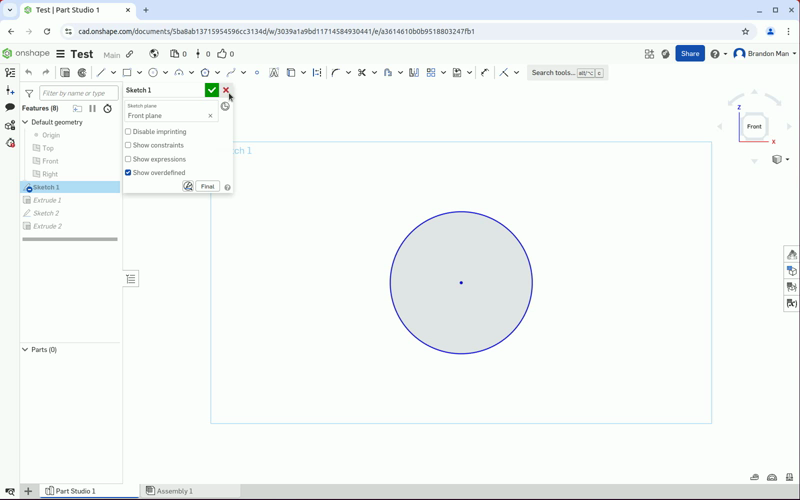
click(229, 92)
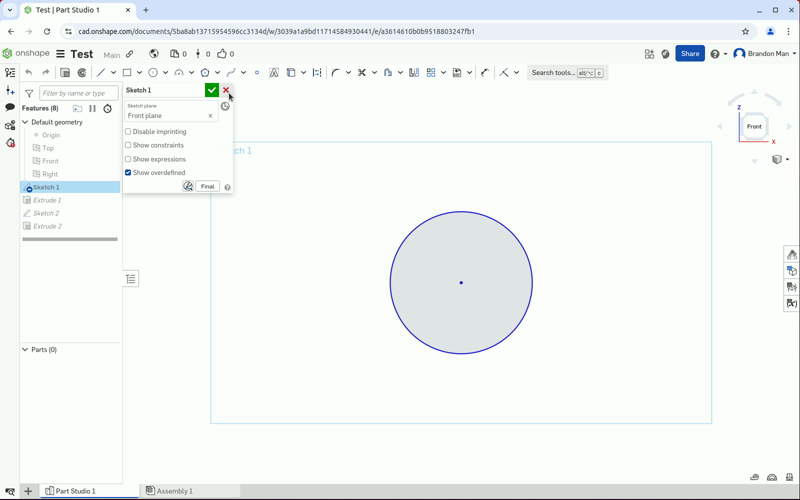
key(shift+s)
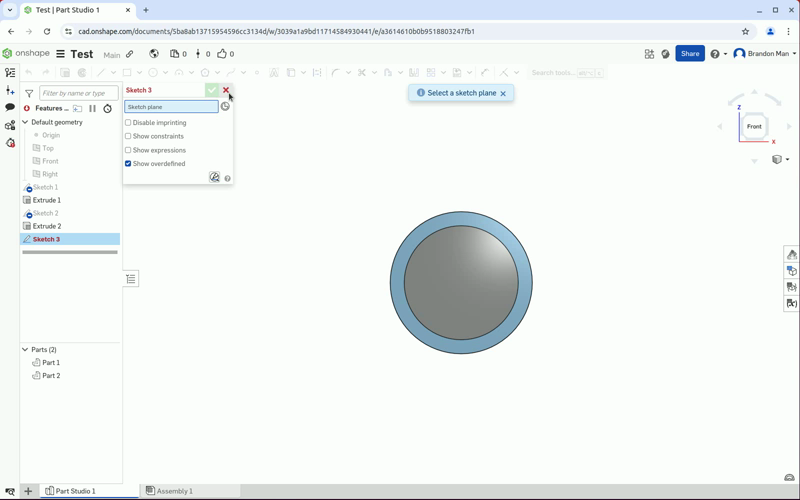
mouse_move(73, 163)
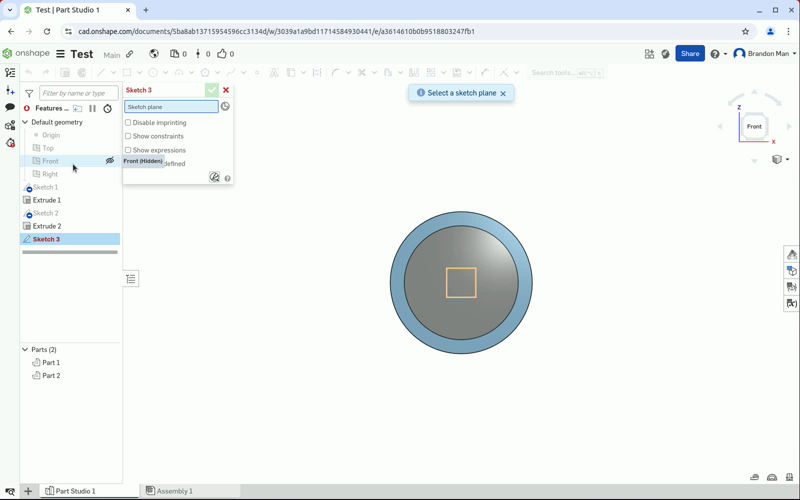
click(73, 163)
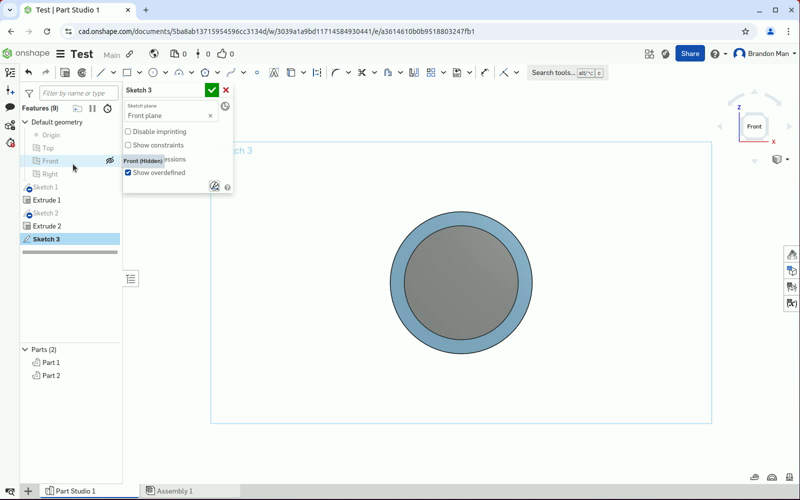
mouse_move(73, 352)
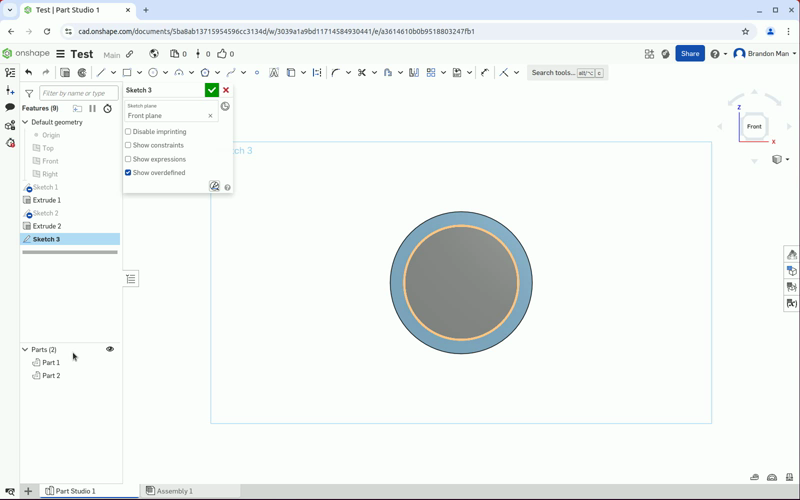
key(y)
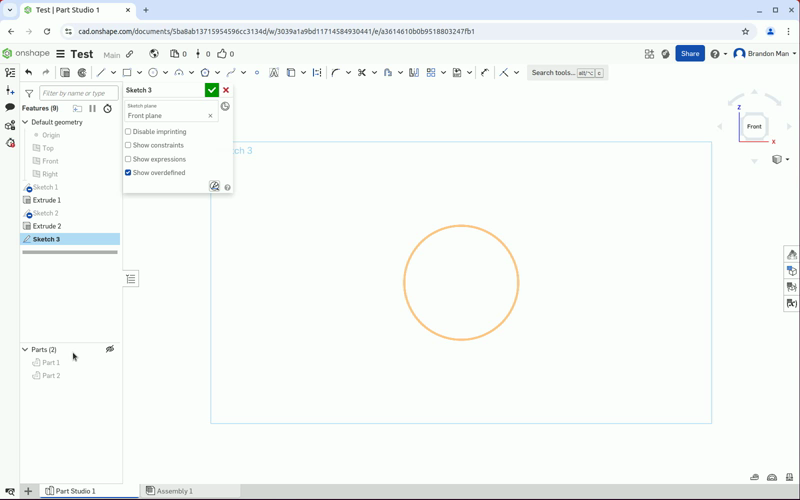
key(c)
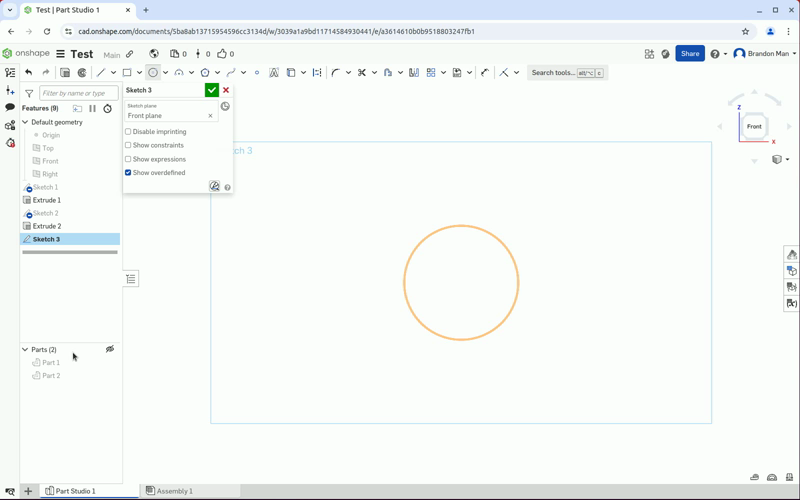
key_down(shift)
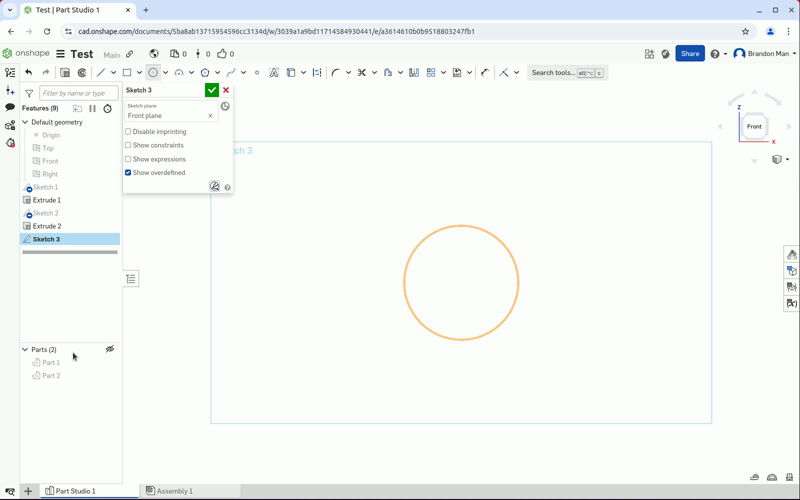
mouse_move(461, 282)
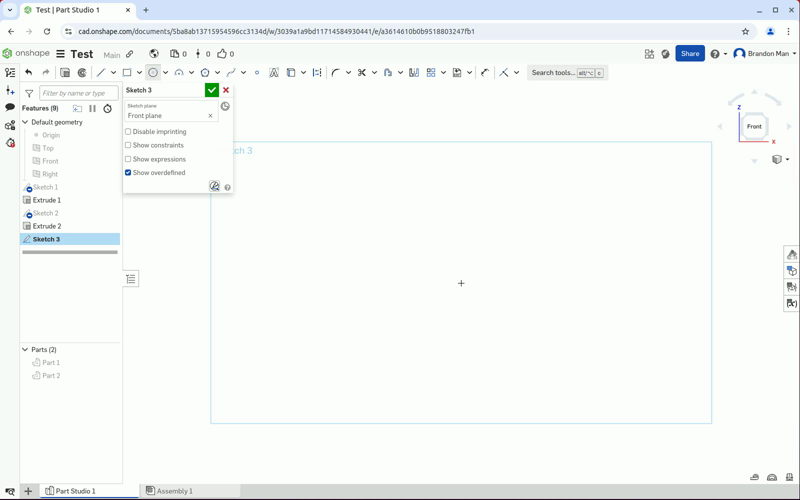
click(461, 282)
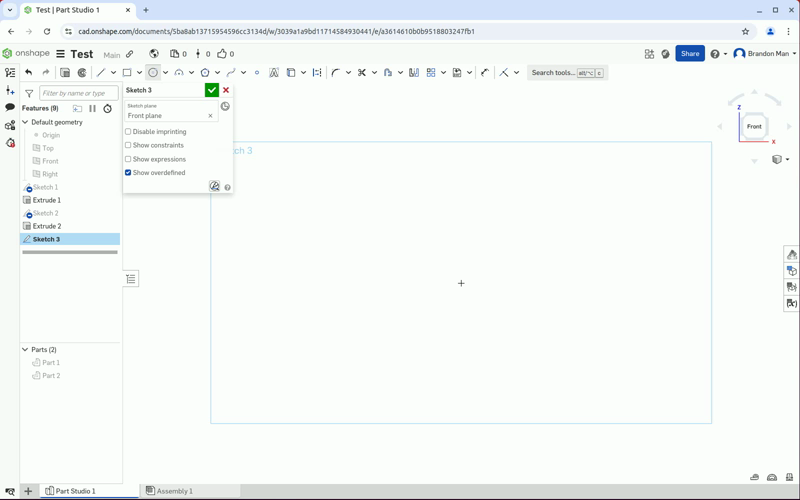
key_up(shift)
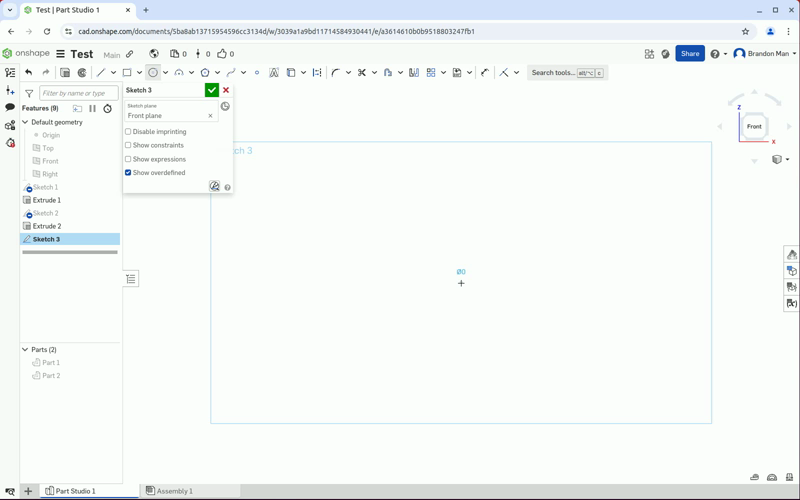
mouse_move(503, 282)
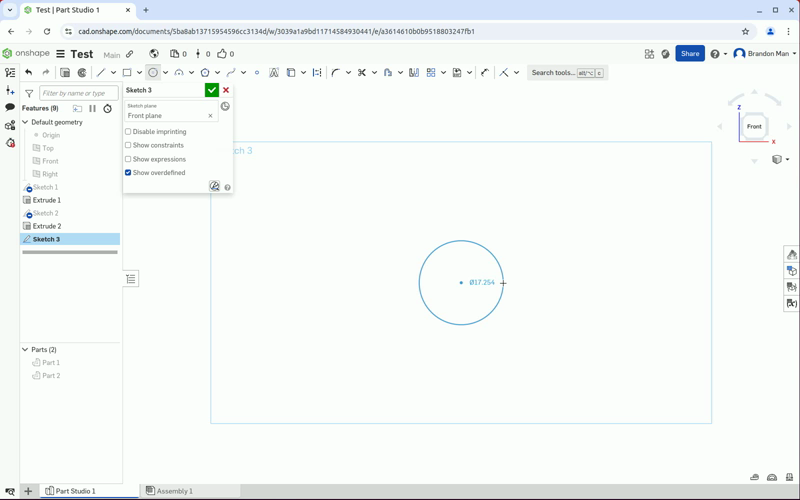
click(503, 282)
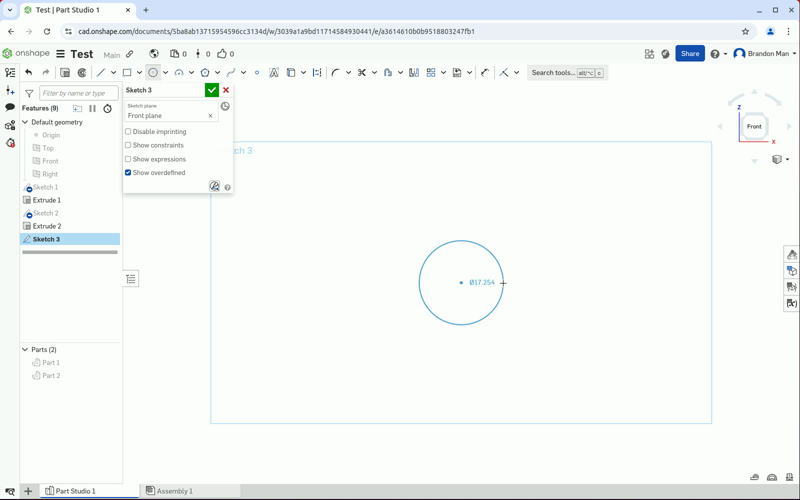
key(esc)
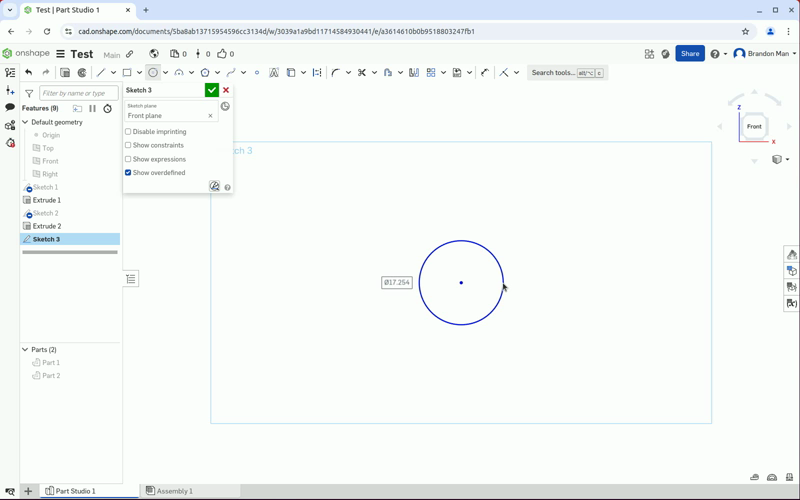
mouse_move(482, 312)
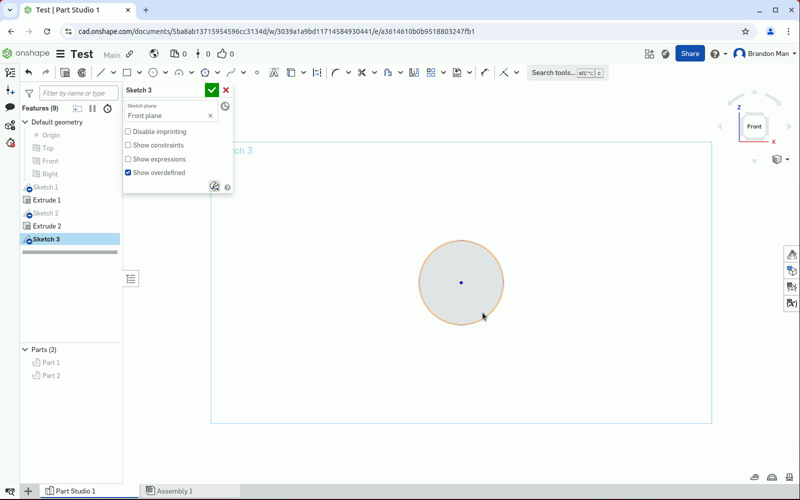
click(482, 312)
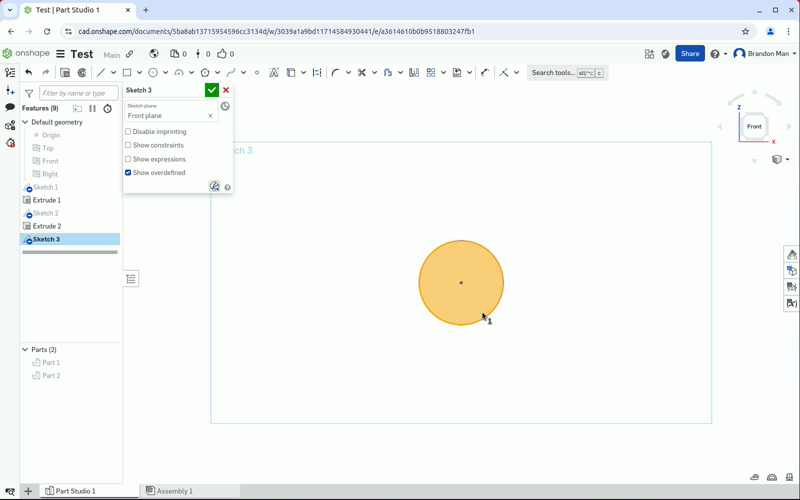
mouse_move(73, 352)
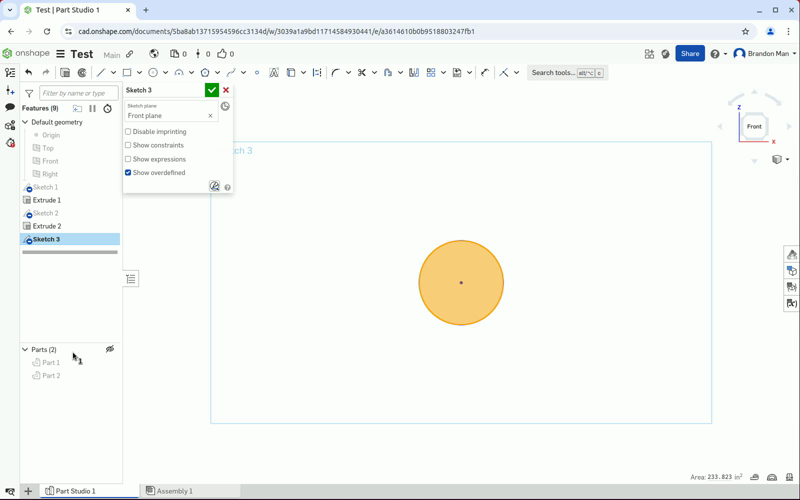
key(shift+y)
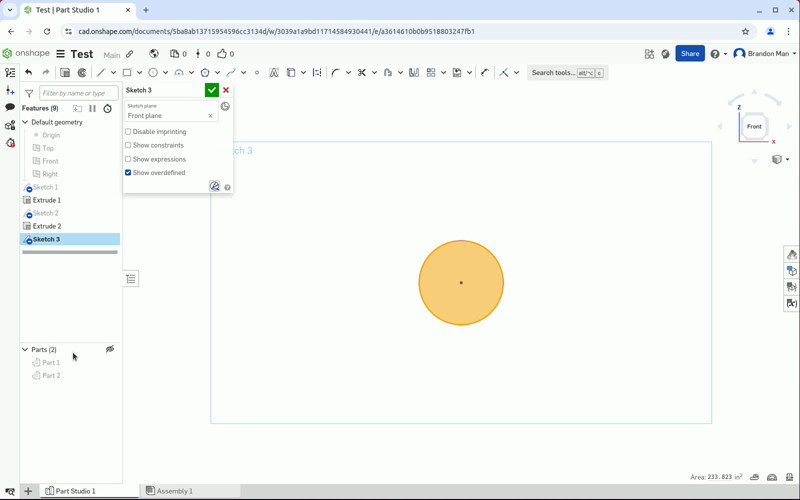
key(shift+e)
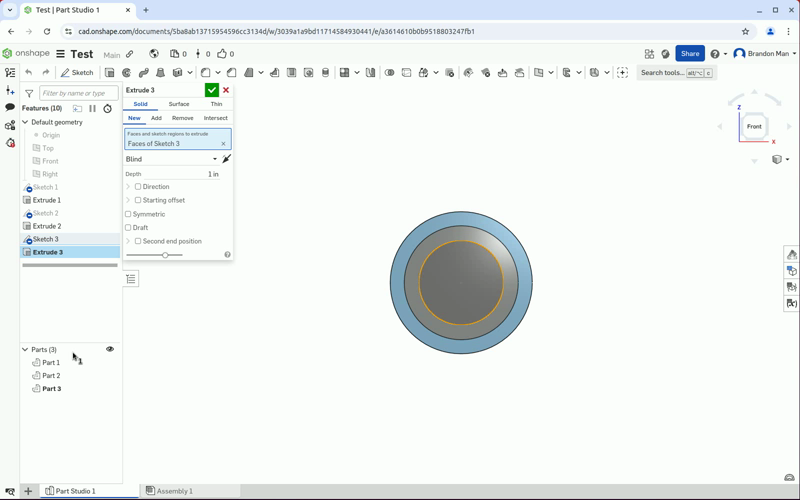
mouse_move(143, 106)
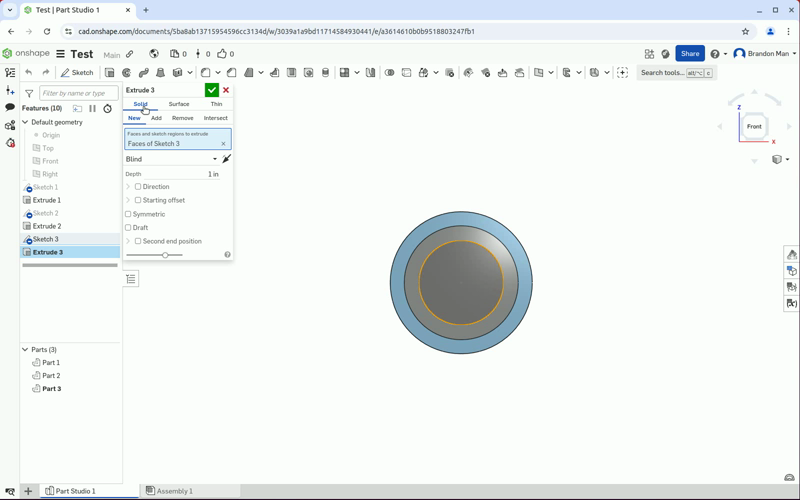
click(143, 106)
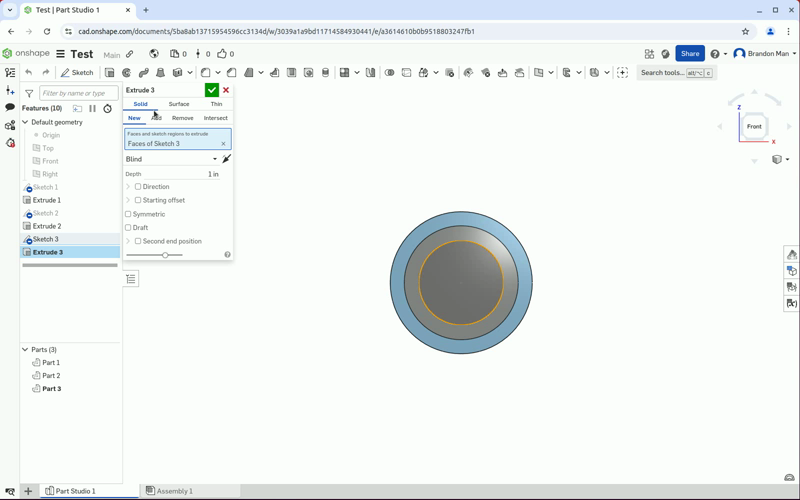
mouse_move(186, 120)
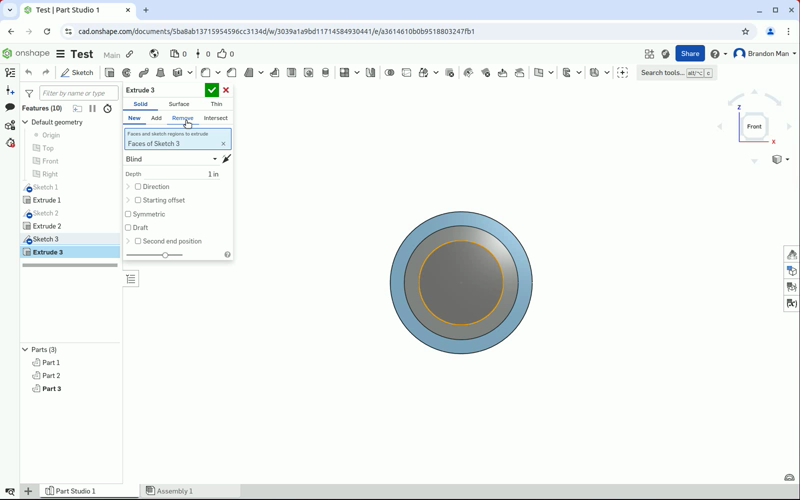
click(186, 120)
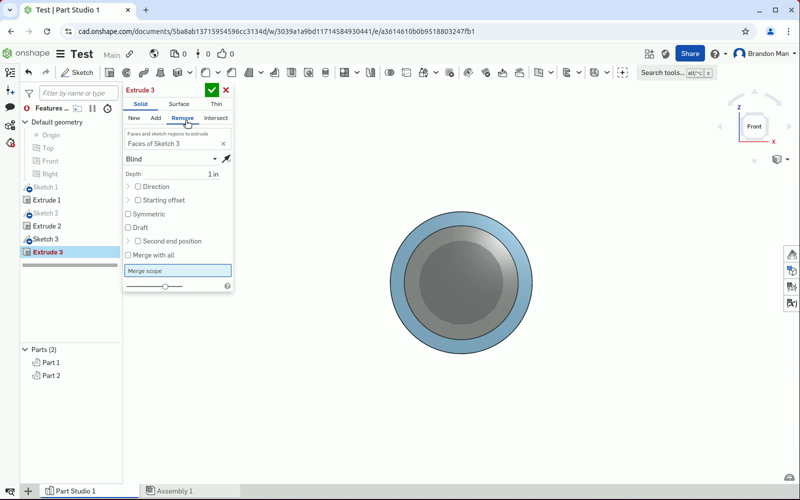
key(tab, 4)
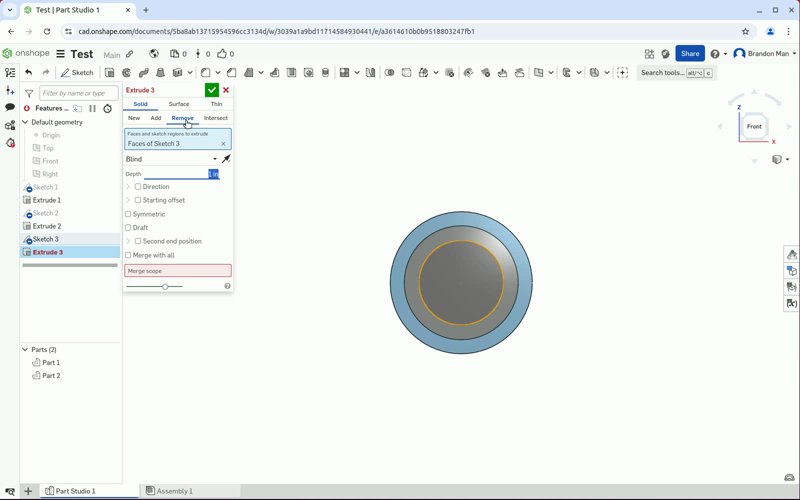
text(-23.108)
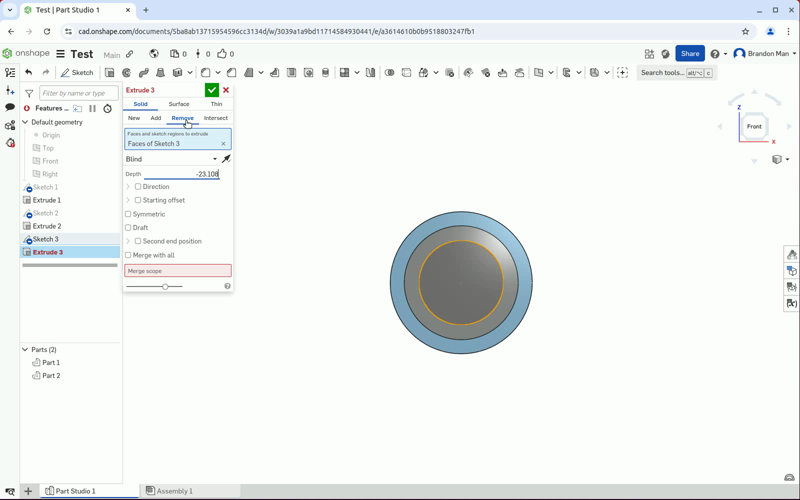
key(tab, 6)
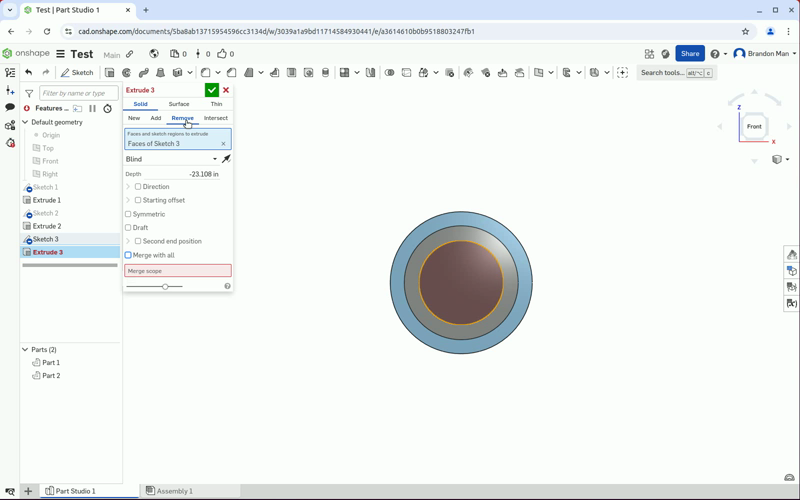
key(space)
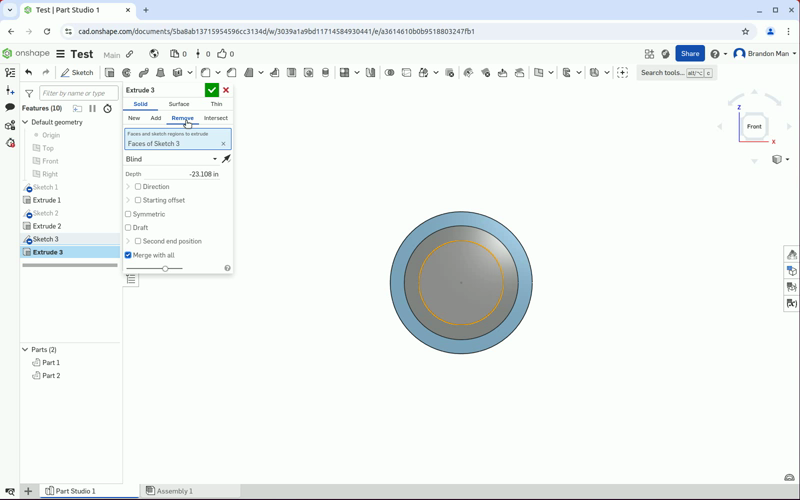
key(enter)
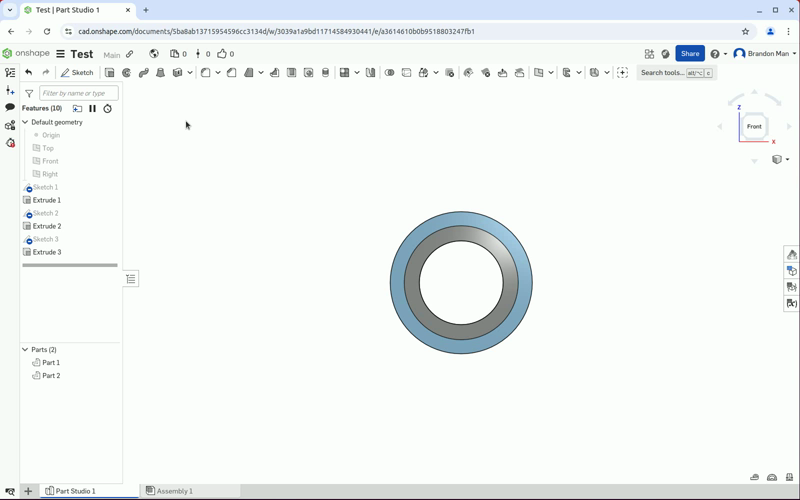
key(shift+h)
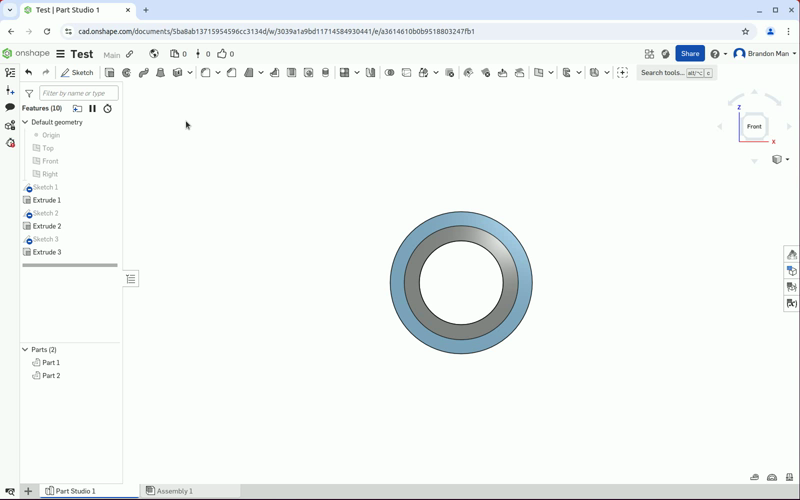
key(shift+h)
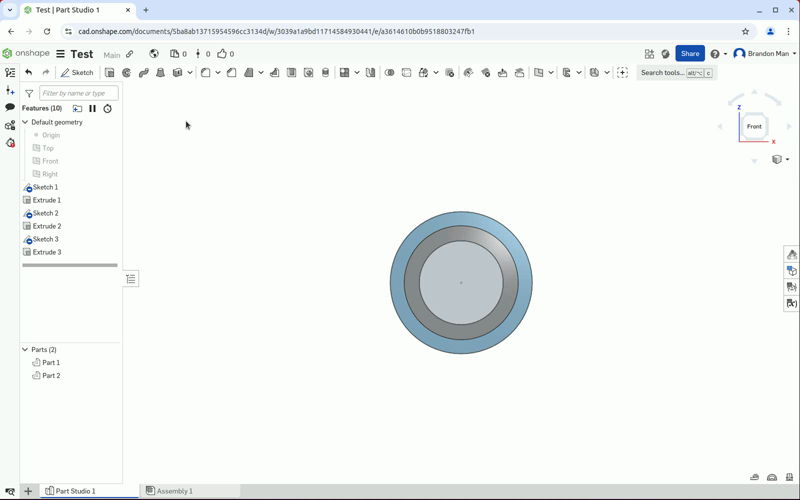
key(shift+7)
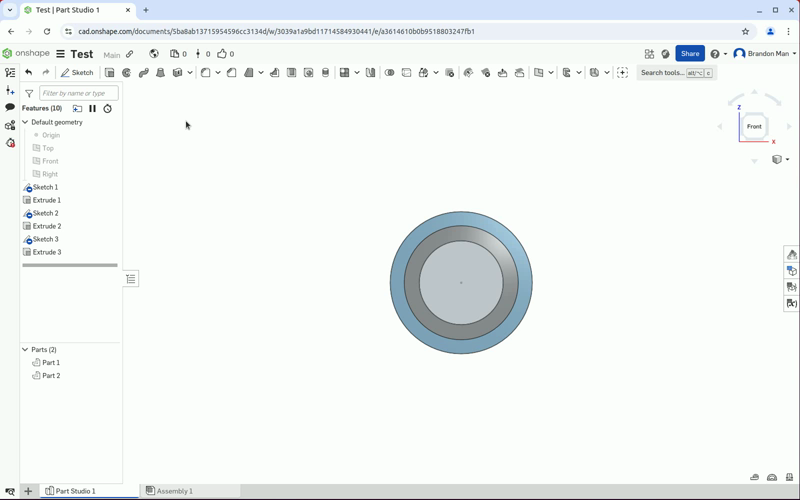
key(left, 2)
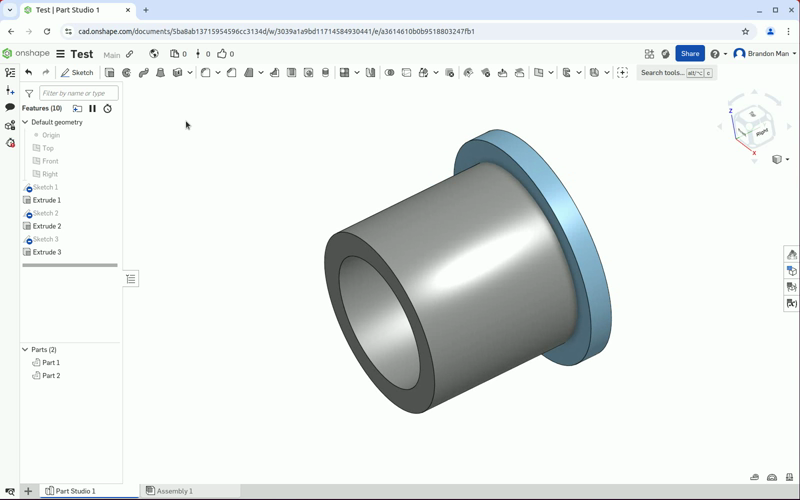
key(down, 2)
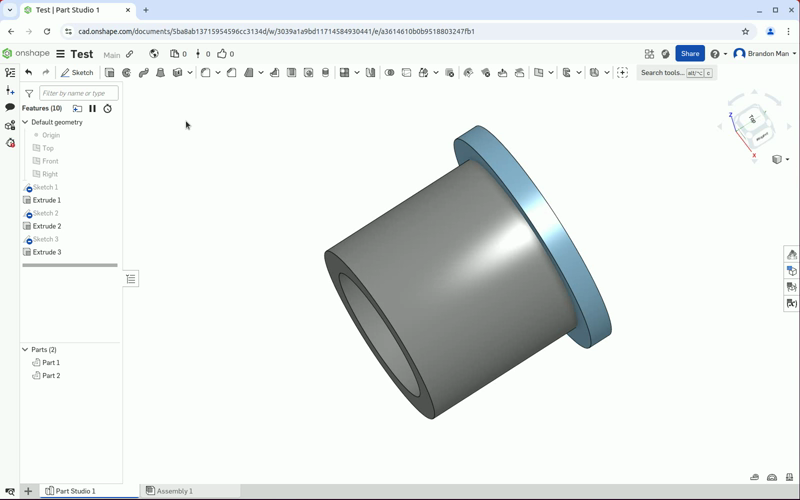
key(up, 2)
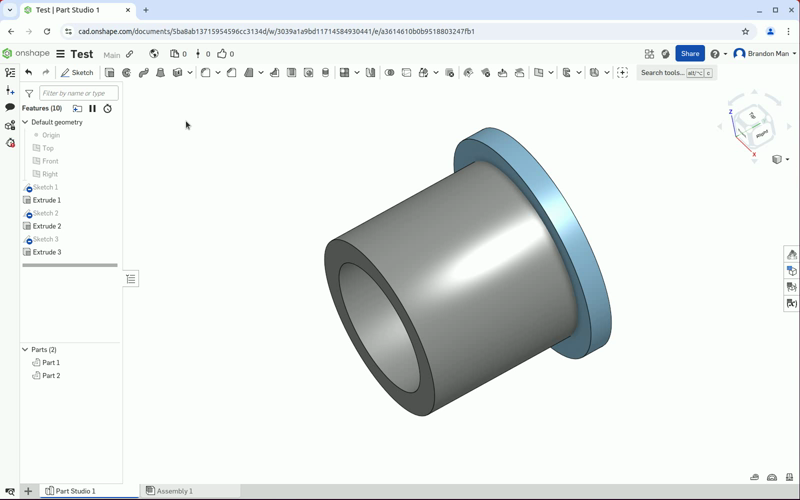
key(right, 2)
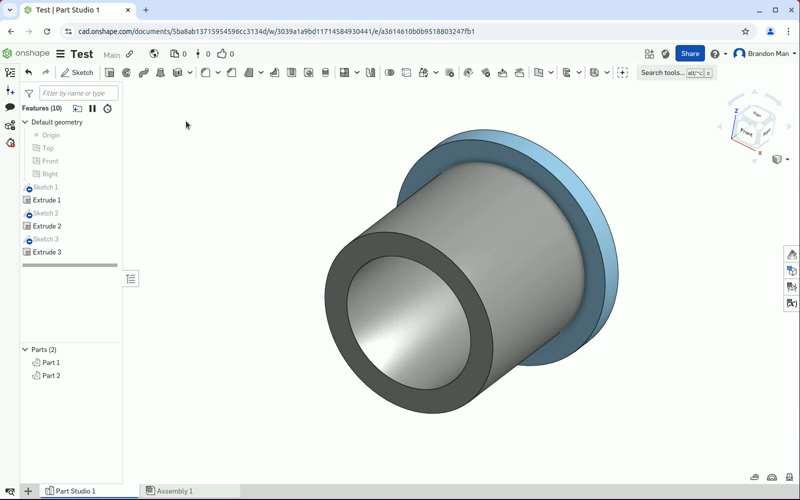
mouse_move(73, 189)
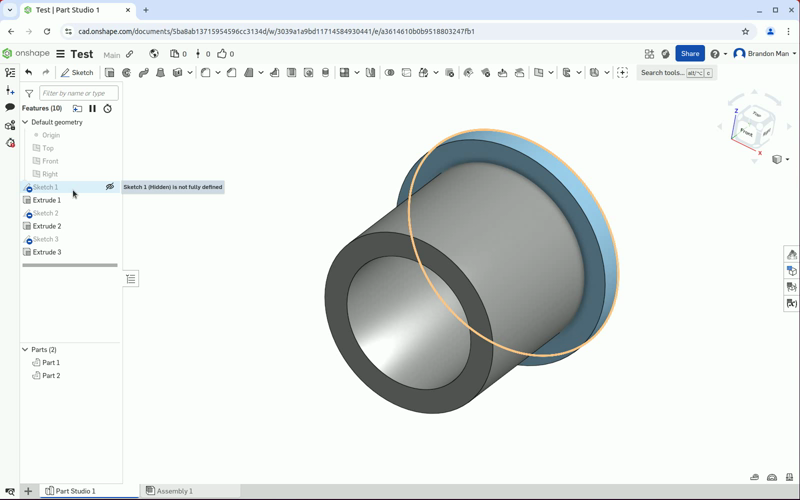
click(73, 189)